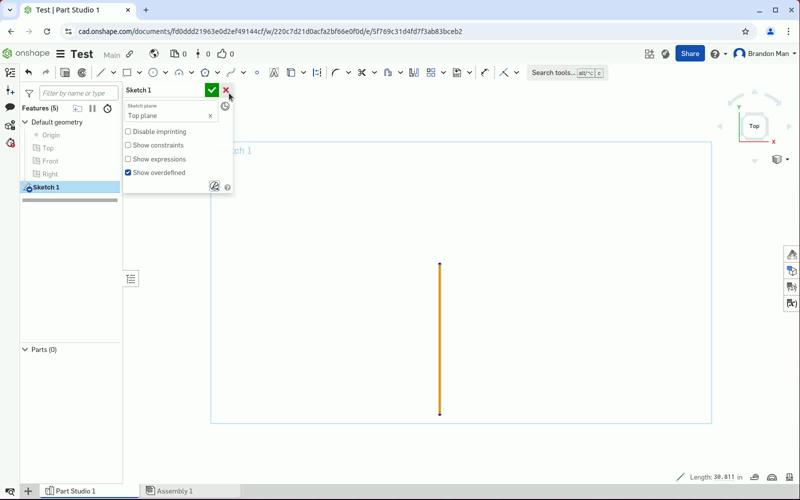
key(shift+h)
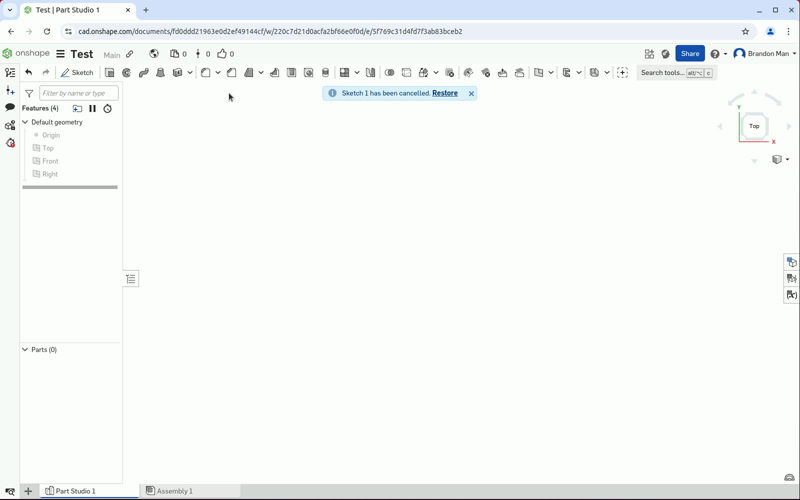
mouse_move(73, 352)
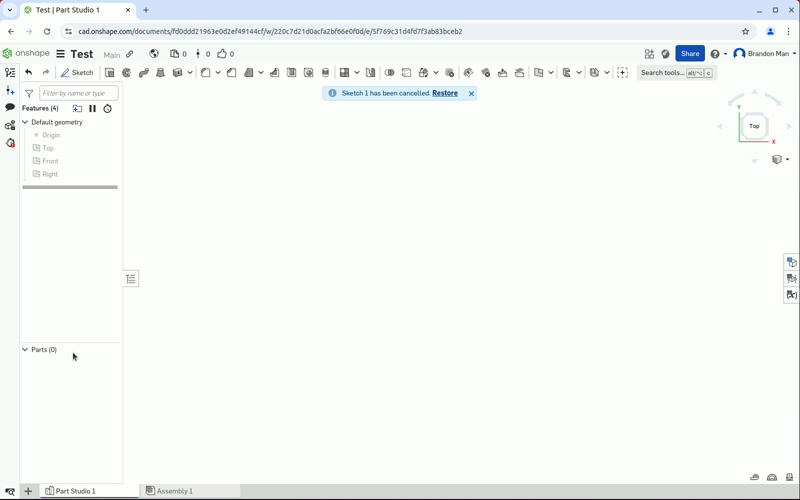
key(y)
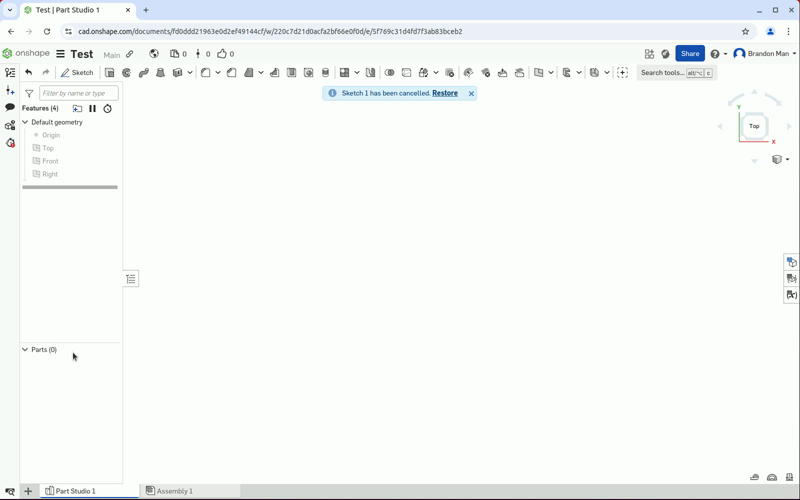
key(shift+p)
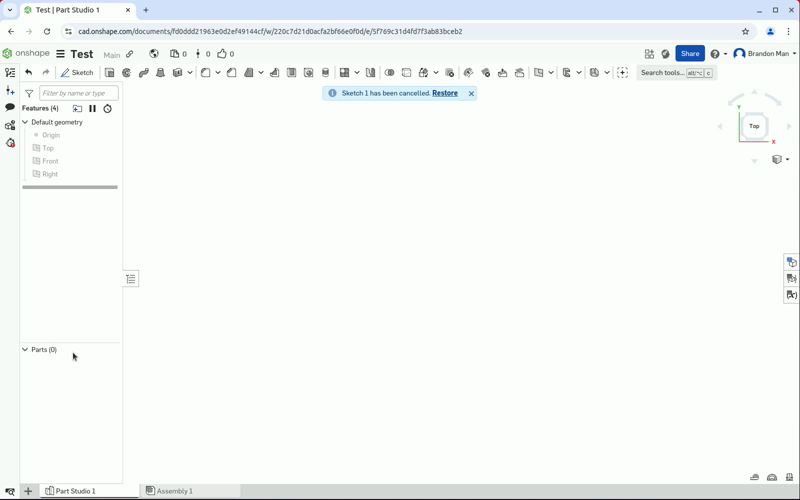
key(space)
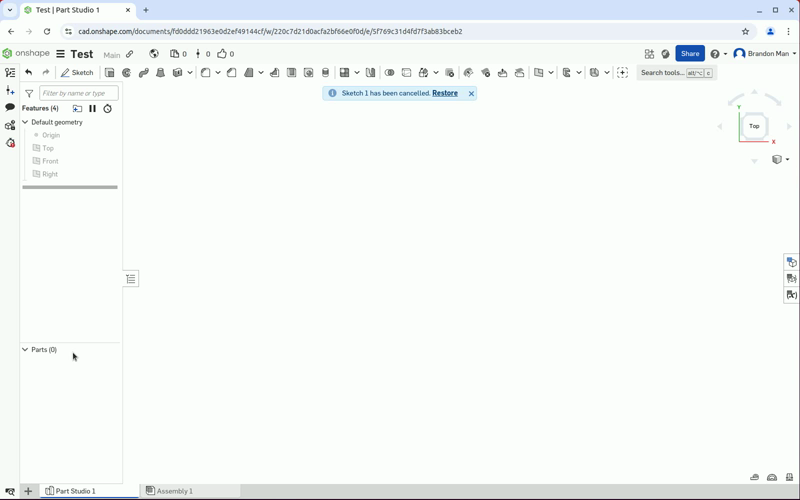
key_down(shift)
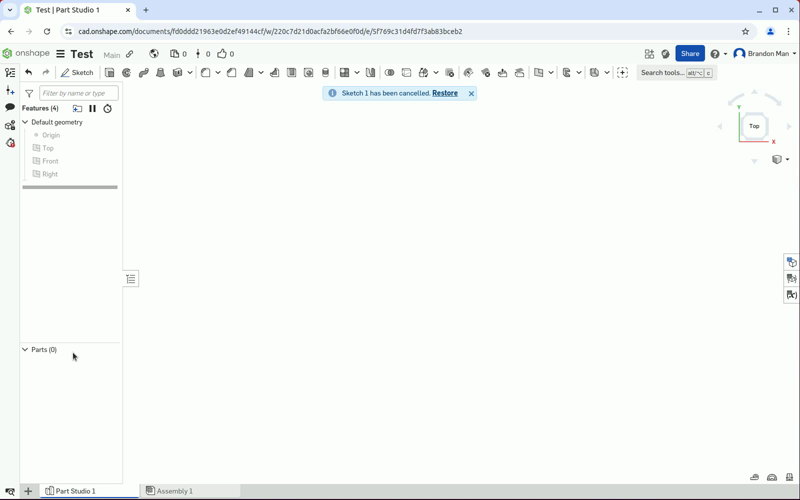
key(up)
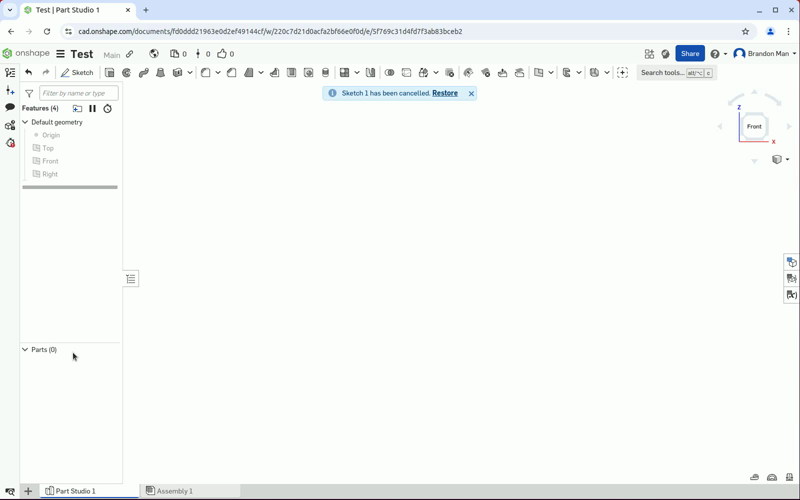
key_up(shift)
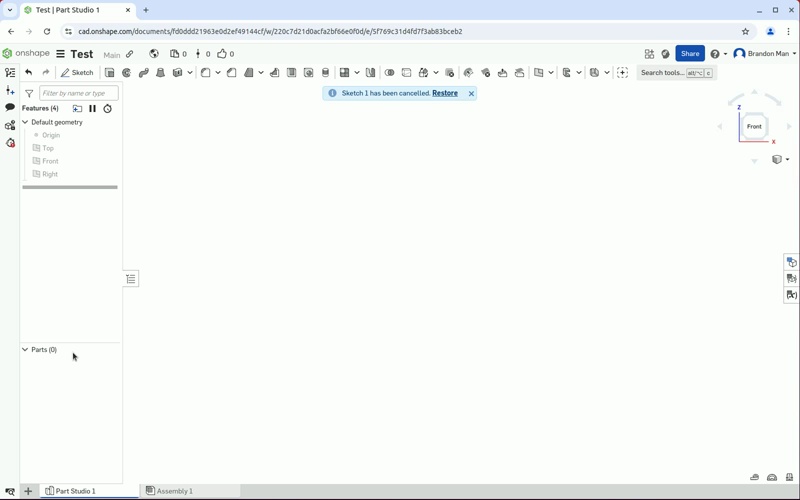
mouse_move(73, 352)
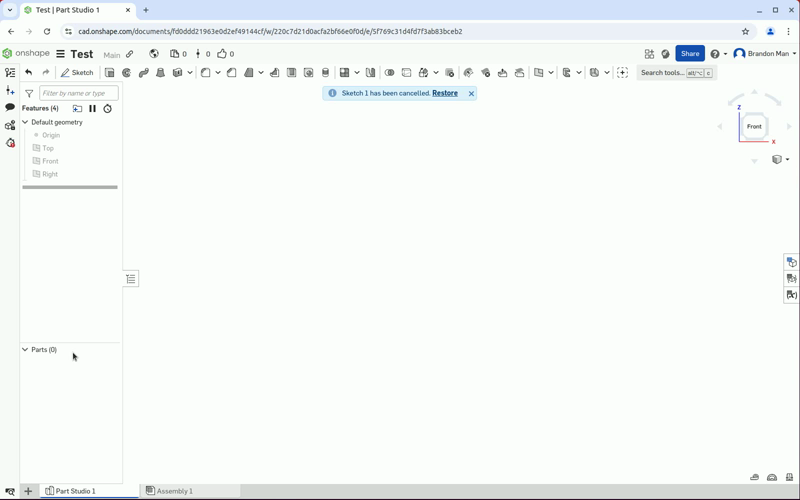
key(shift+y)
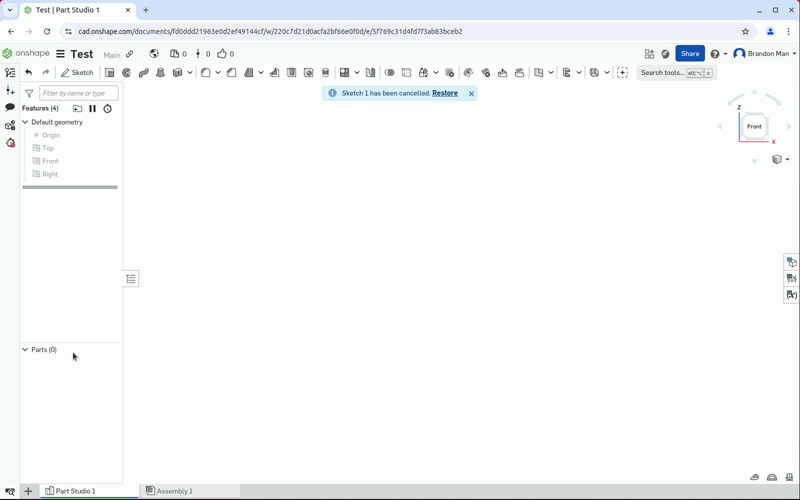
key(shift+s)
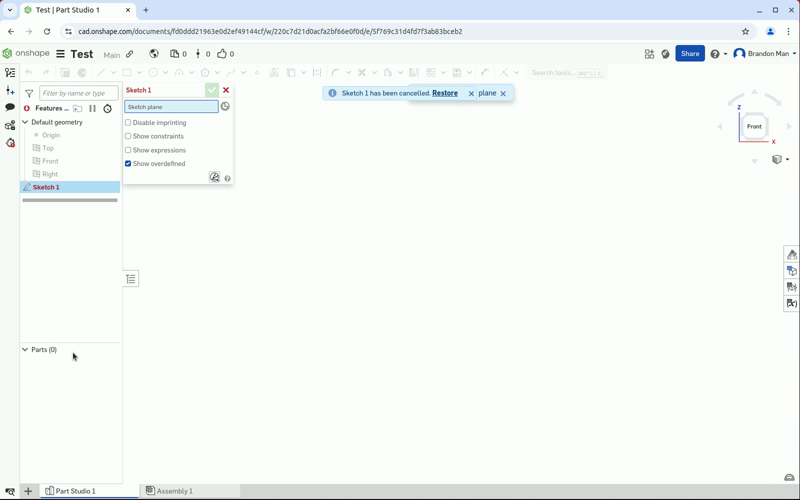
mouse_move(73, 163)
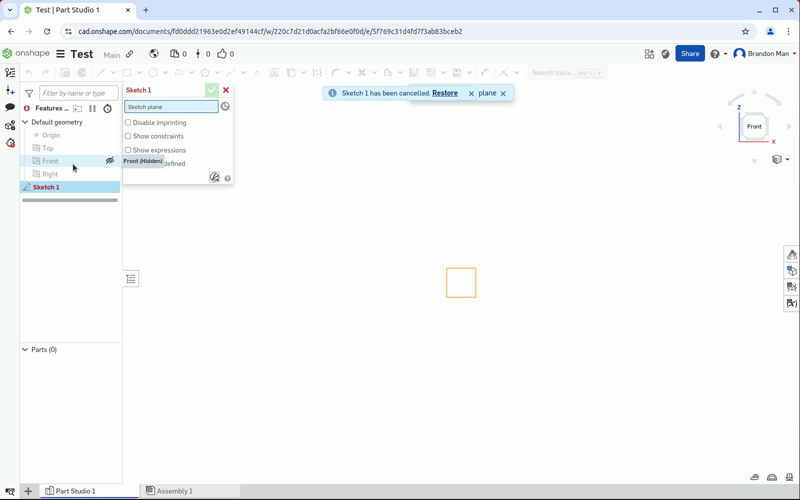
click(73, 163)
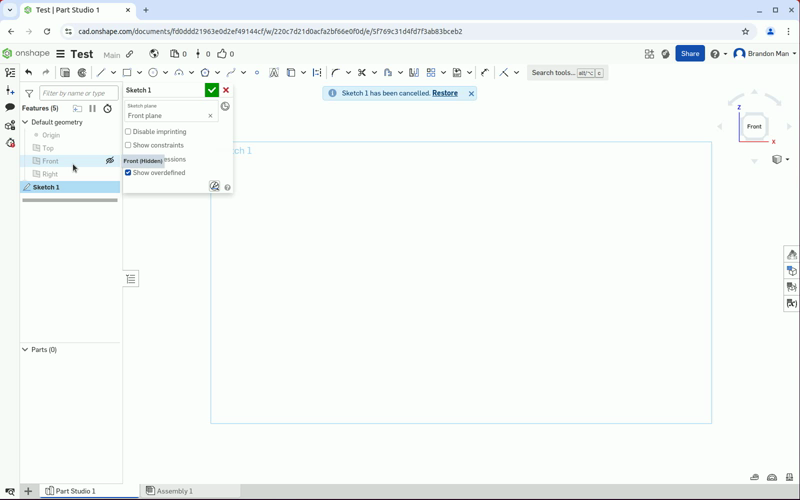
mouse_move(73, 352)
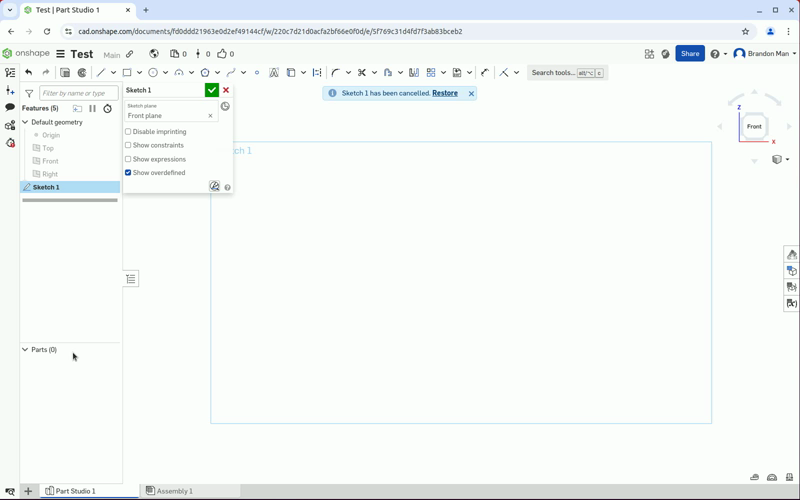
key(y)
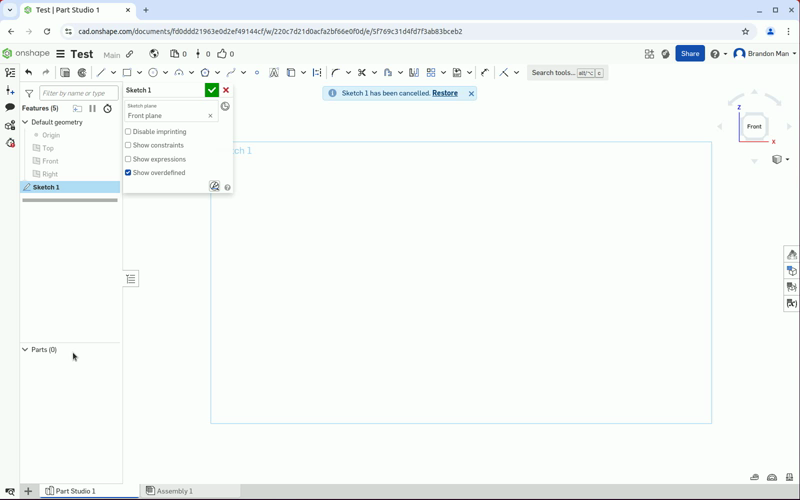
key(a)
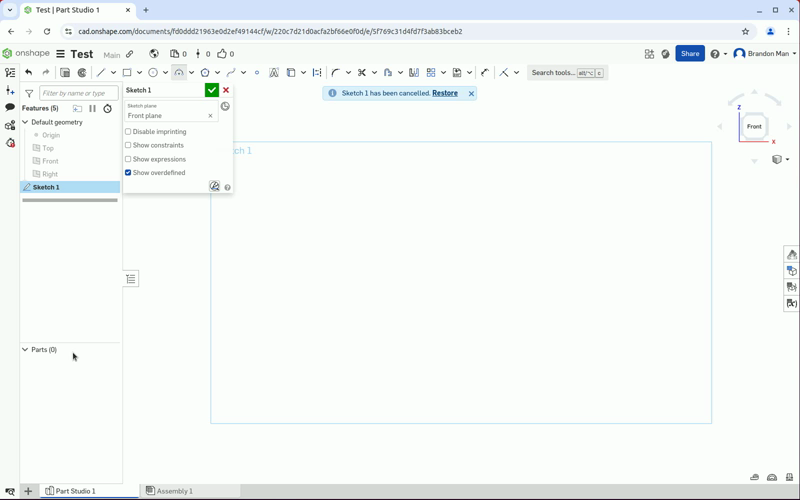
key_down(shift)
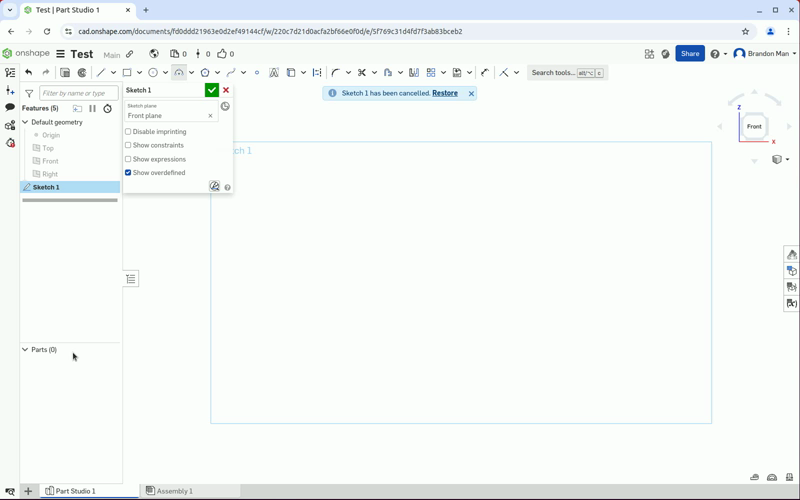
mouse_move(427, 329)
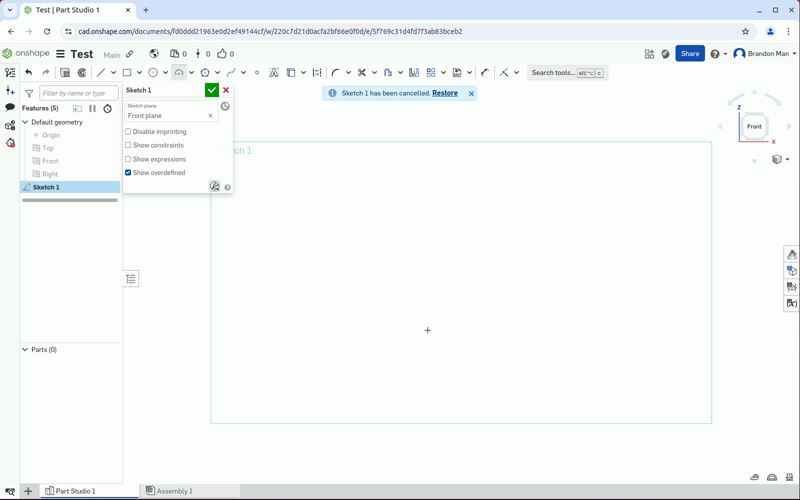
click(427, 329)
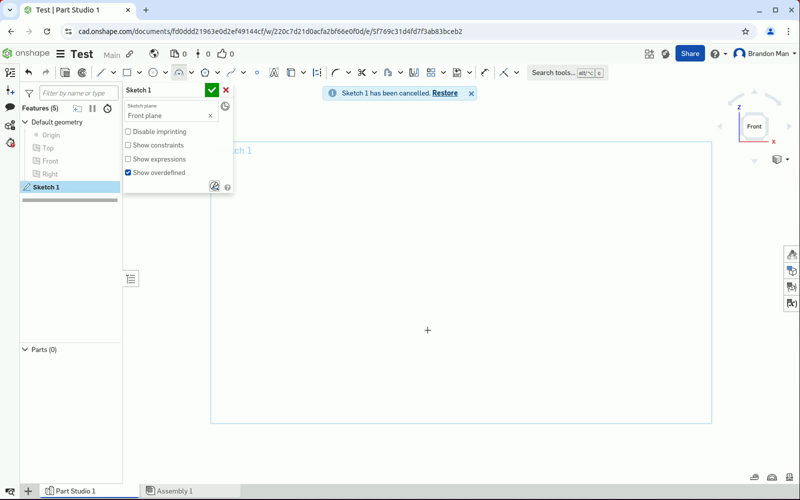
key_up(shift)
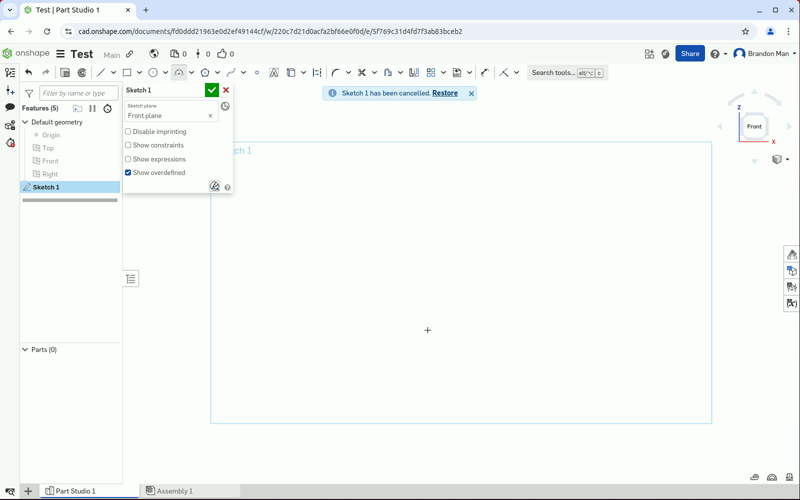
key_down(shift)
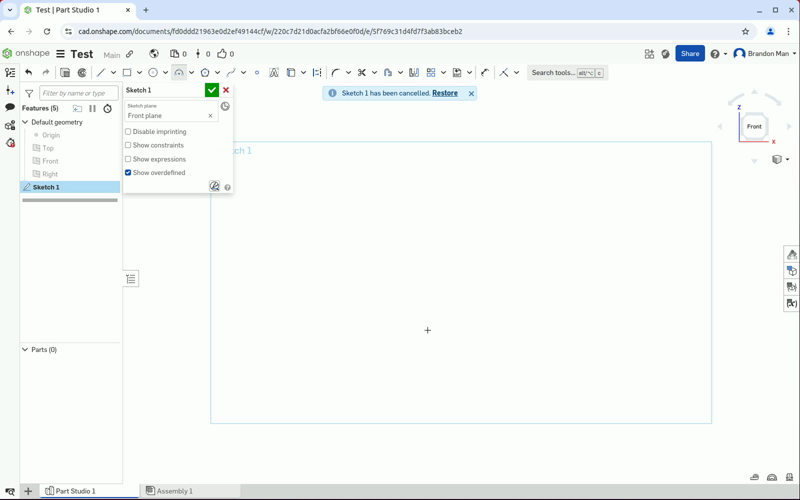
mouse_move(493, 329)
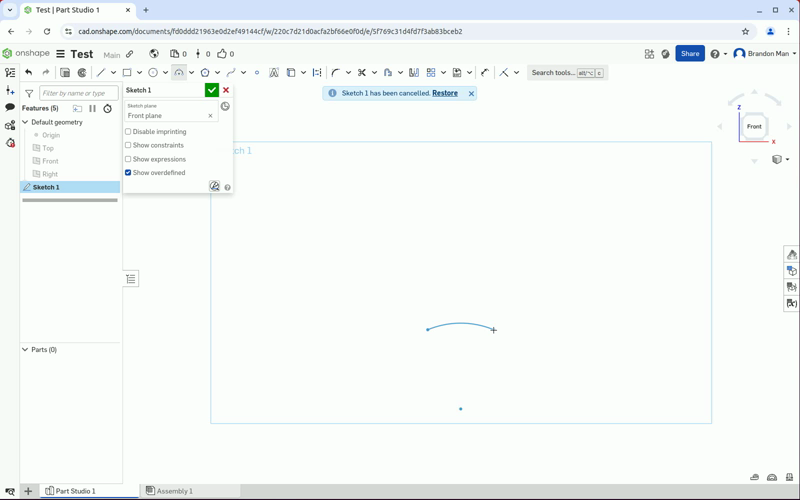
click(493, 329)
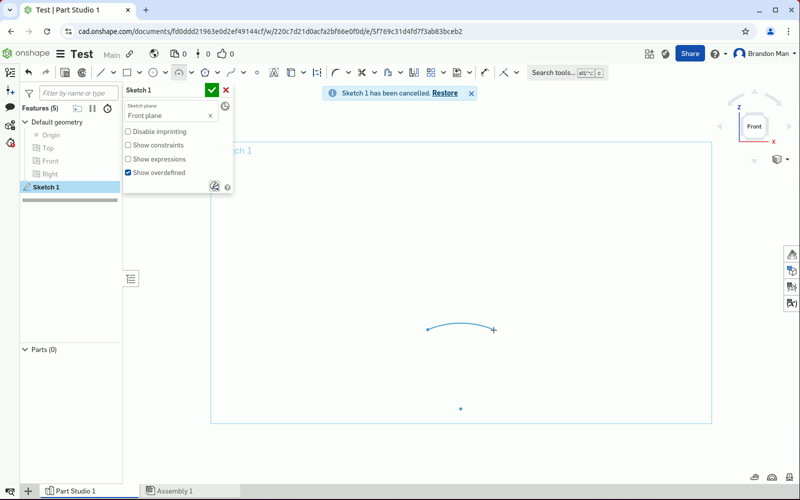
mouse_move(460, 287)
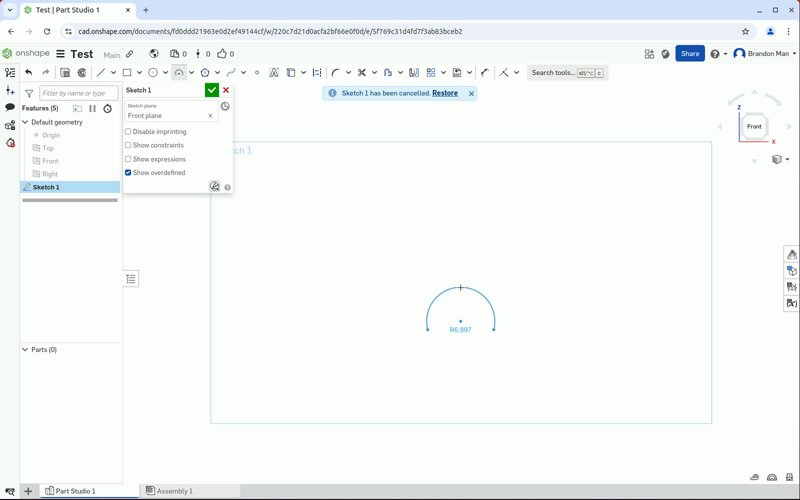
click(460, 287)
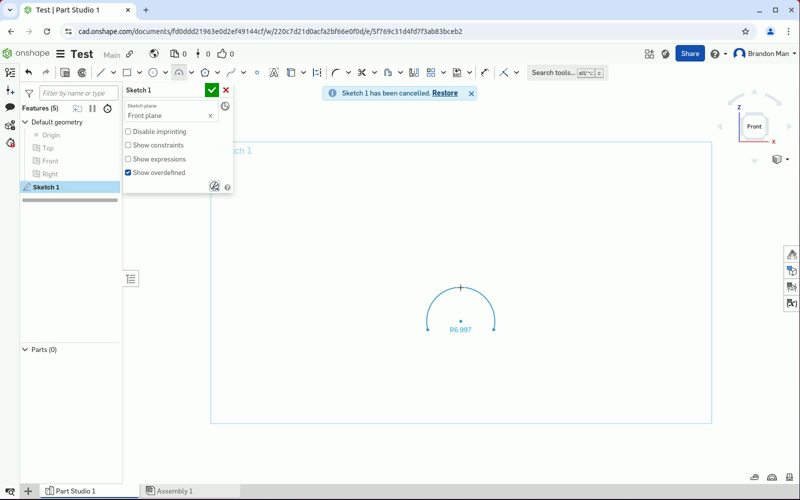
key_up(shift)
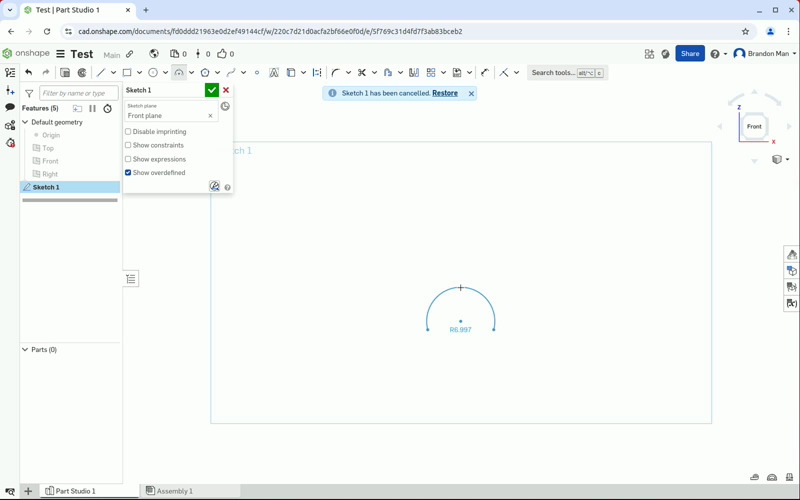
mouse_move(493, 329)
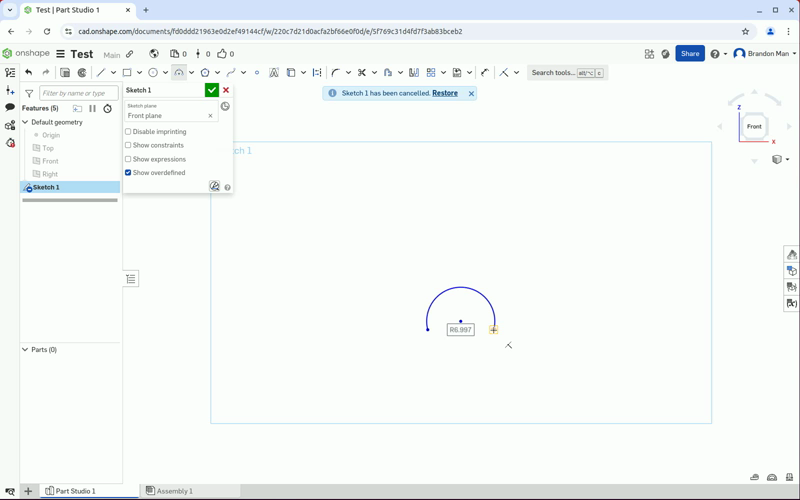
click(493, 329)
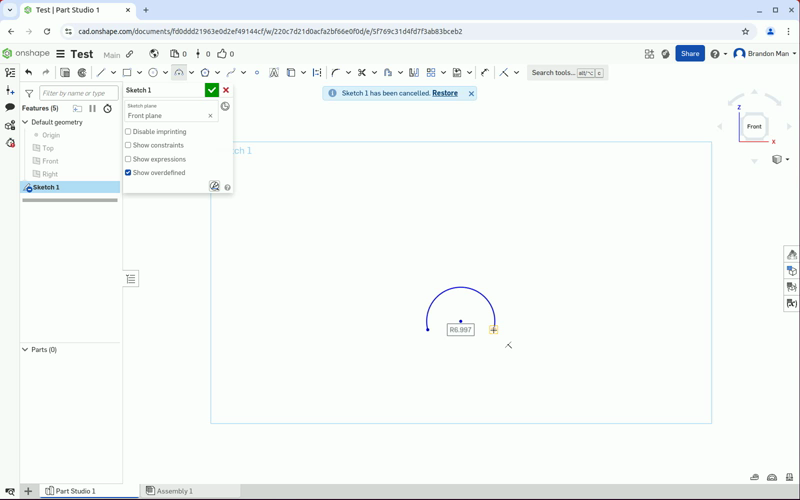
mouse_move(427, 329)
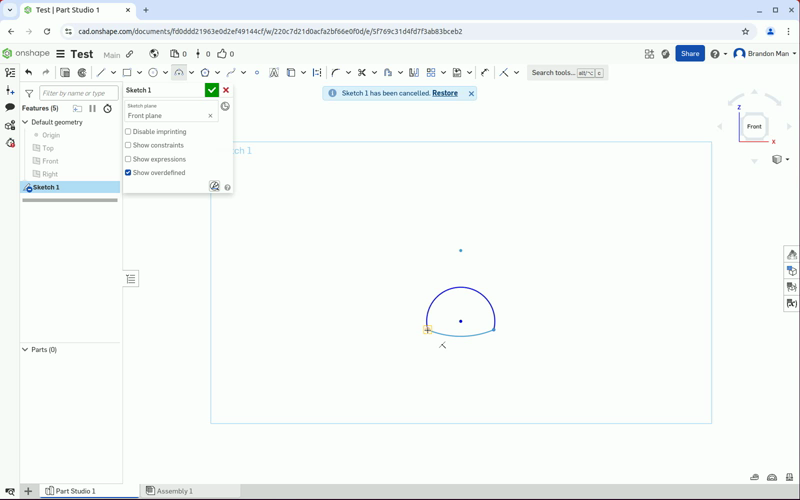
click(427, 329)
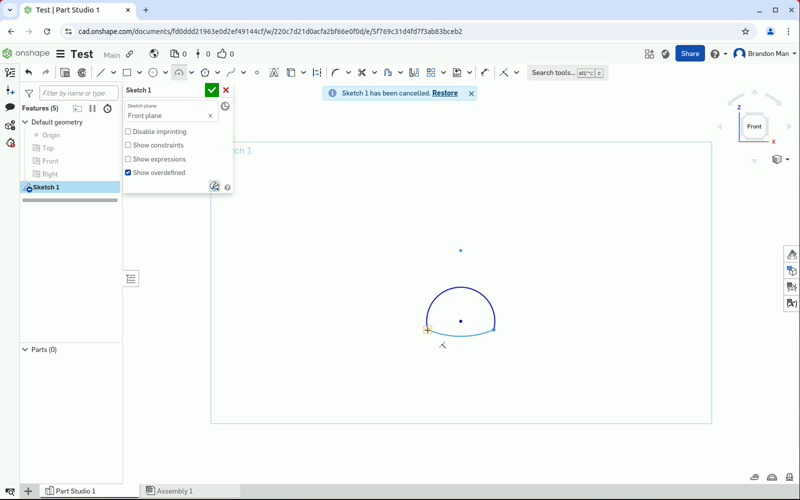
key_down(shift)
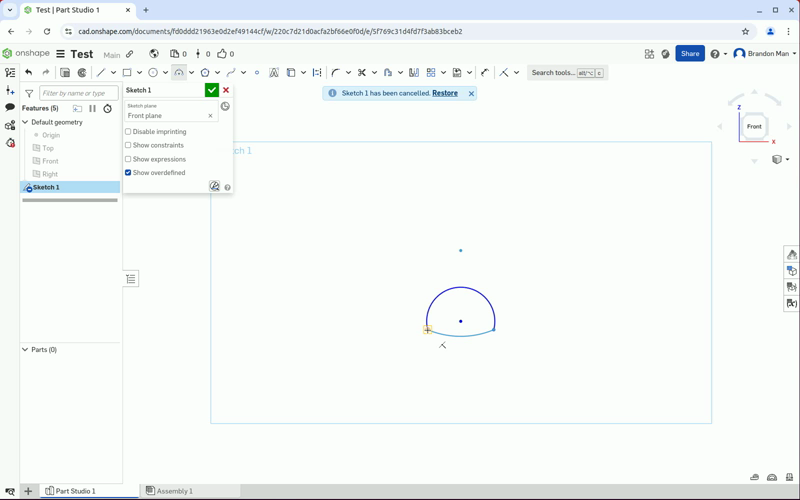
mouse_move(460, 253)
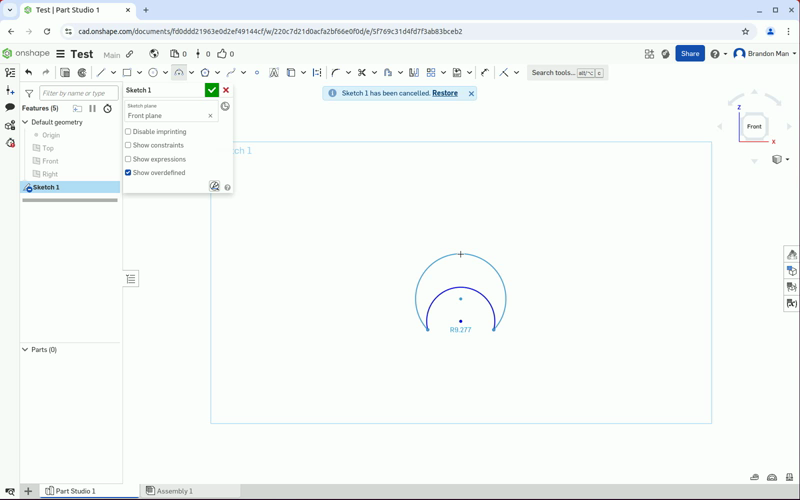
click(460, 253)
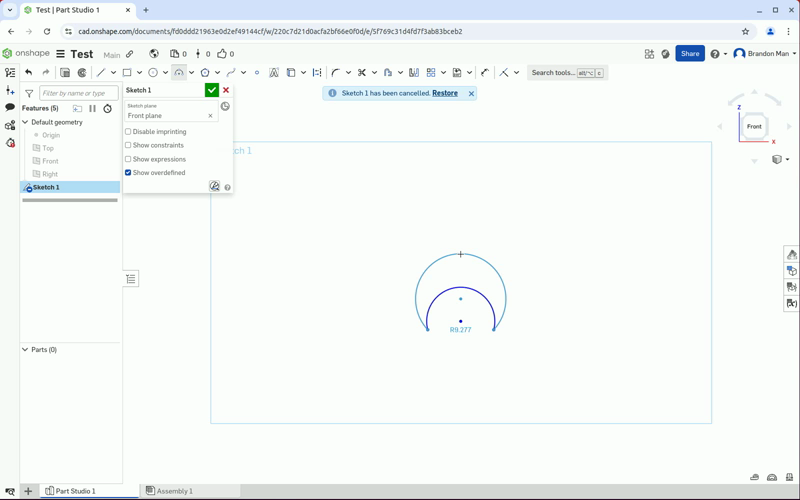
key_up(shift)
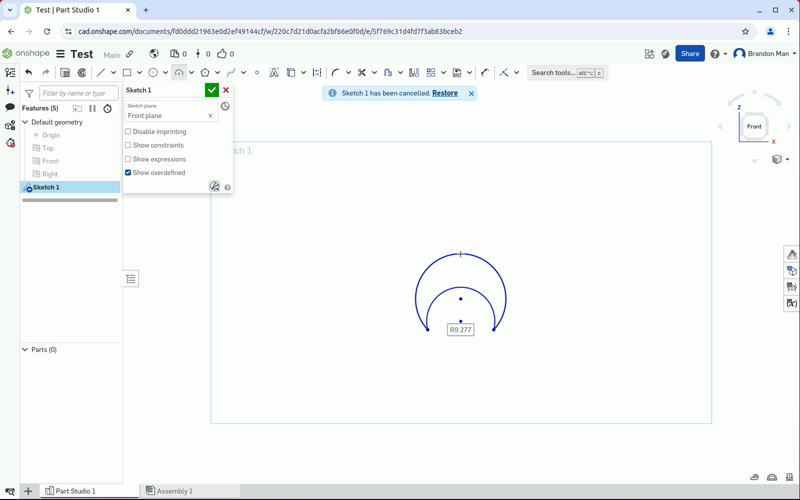
key(esc)
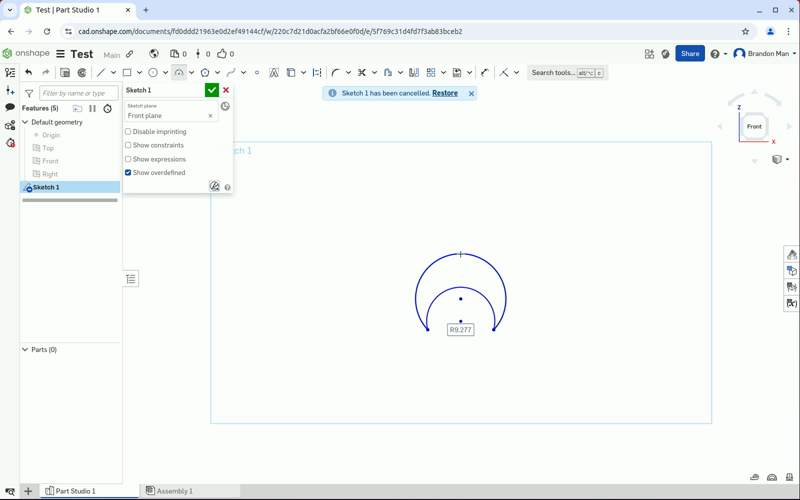
mouse_move(421, 295)
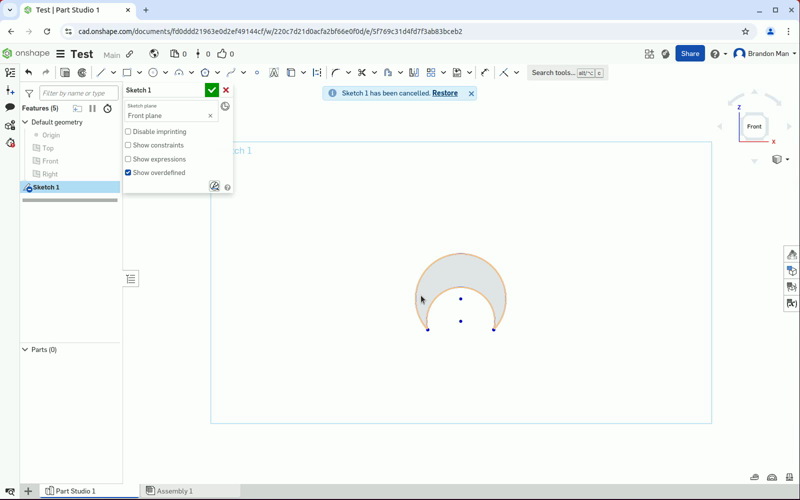
click(421, 295)
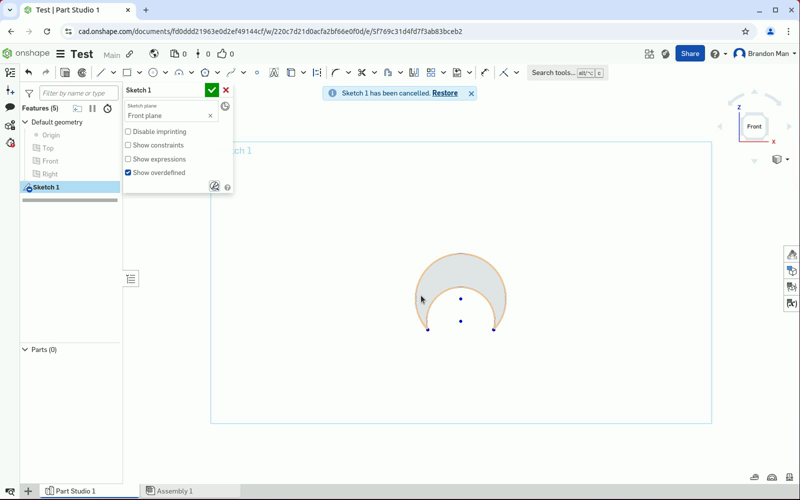
mouse_move(73, 352)
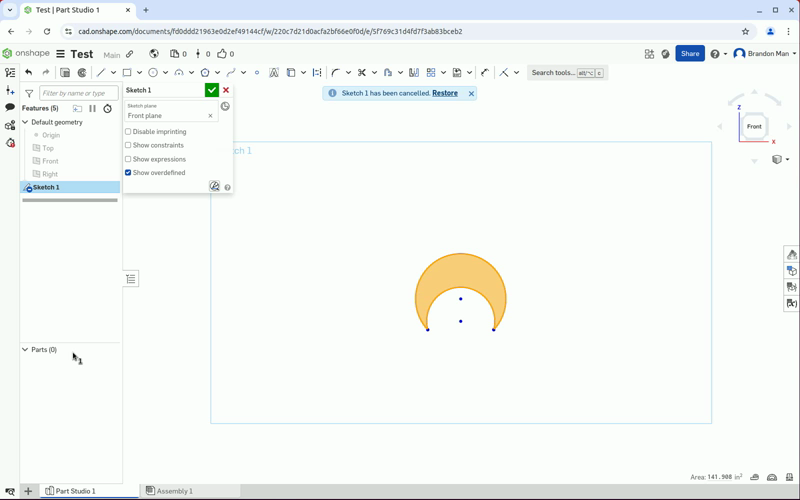
key(shift+y)
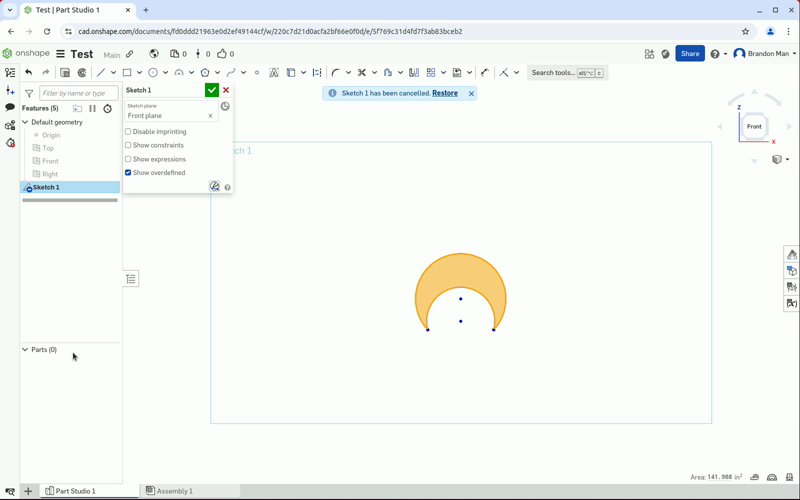
key(shift+e)
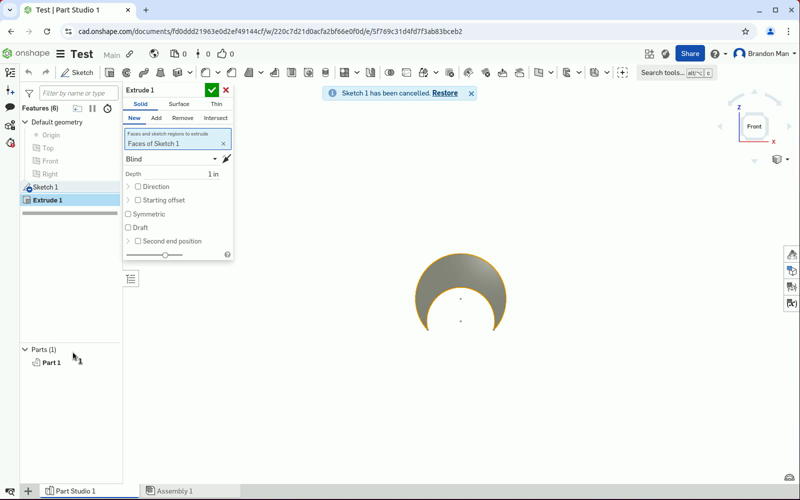
mouse_move(143, 106)
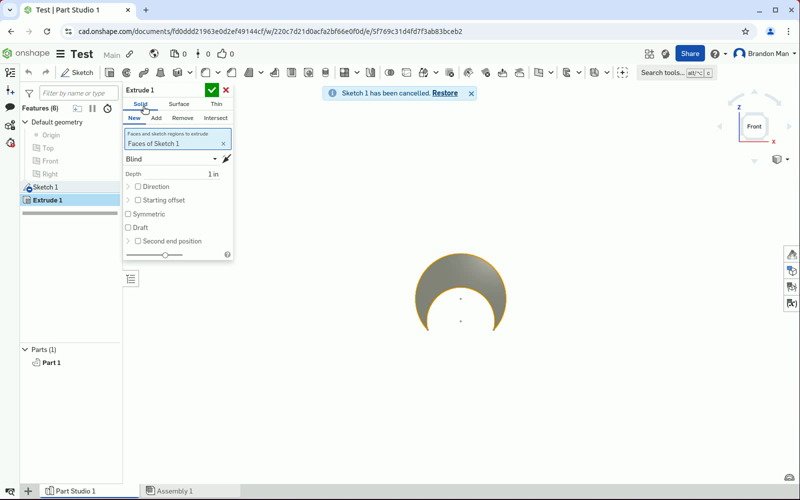
click(143, 106)
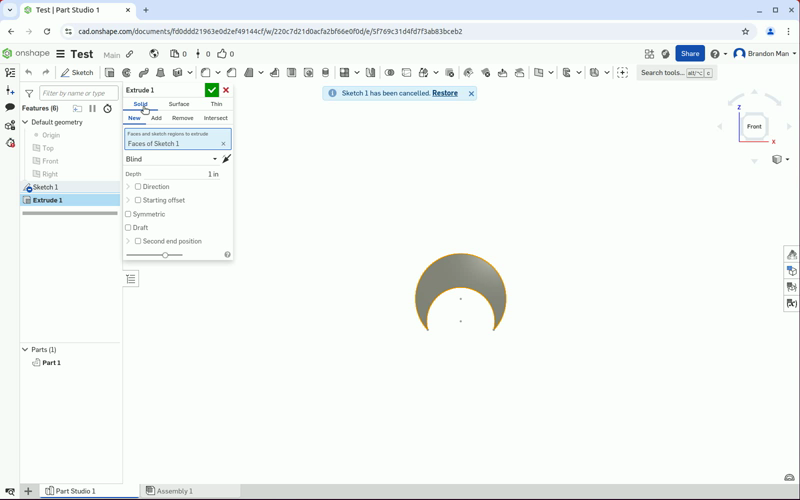
mouse_move(137, 120)
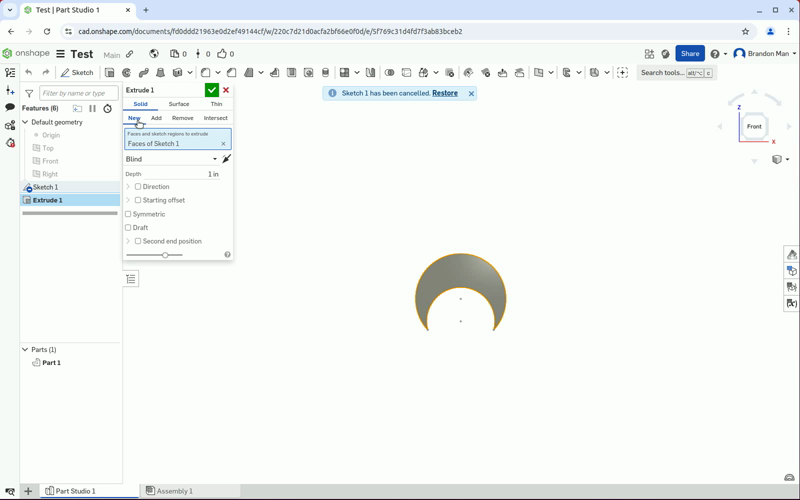
click(137, 120)
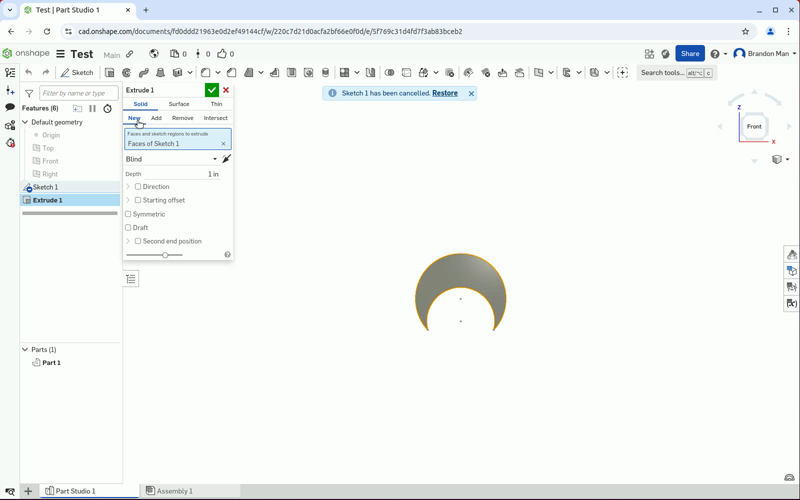
key(tab, 4)
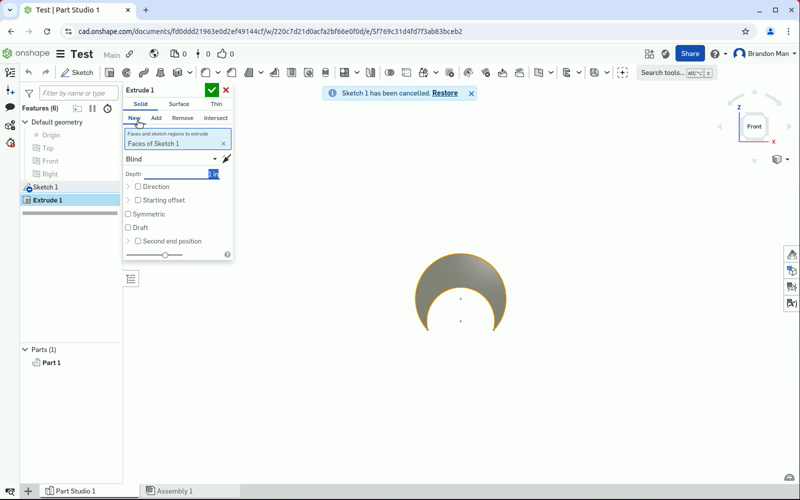
text(16.368)
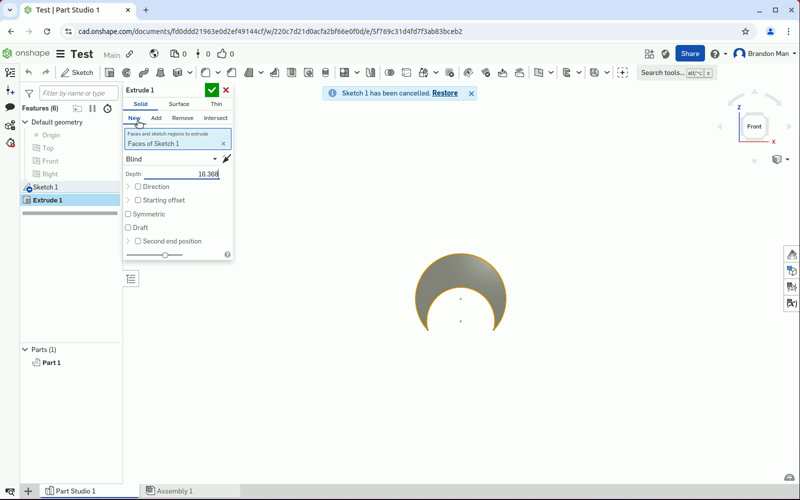
key(tab, 3)
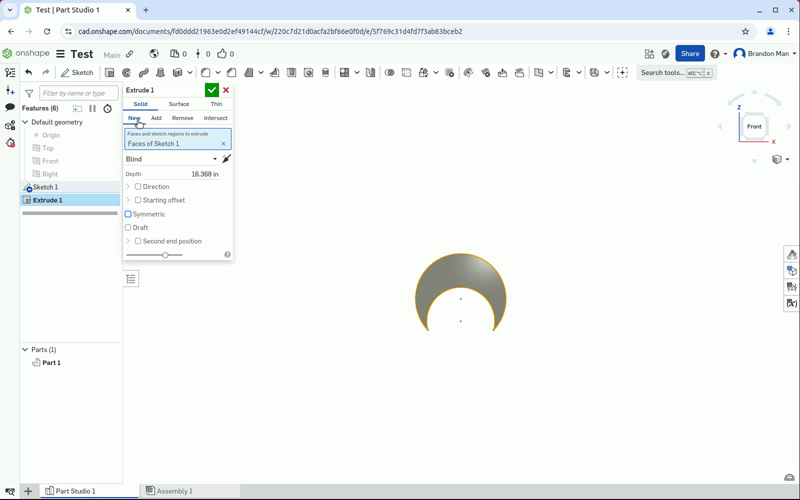
key(space)
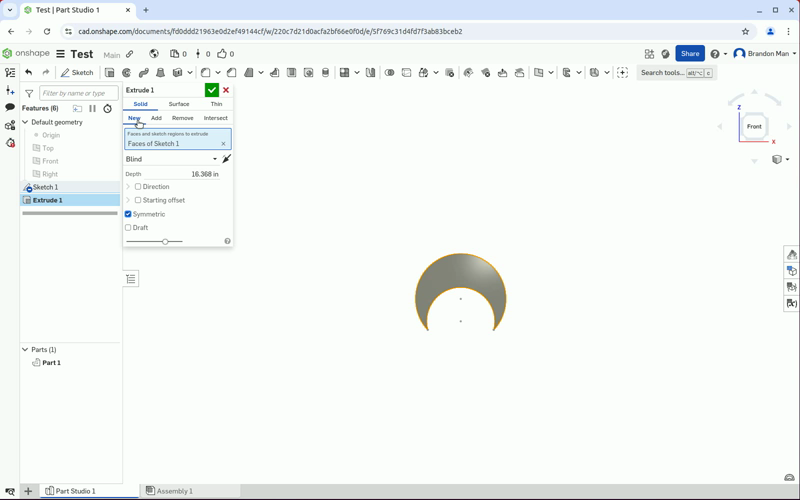
key(enter)
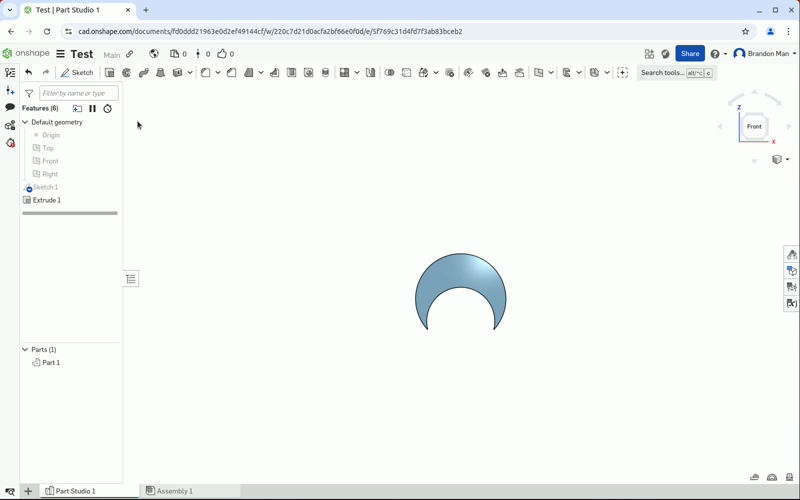
key(shift+h)
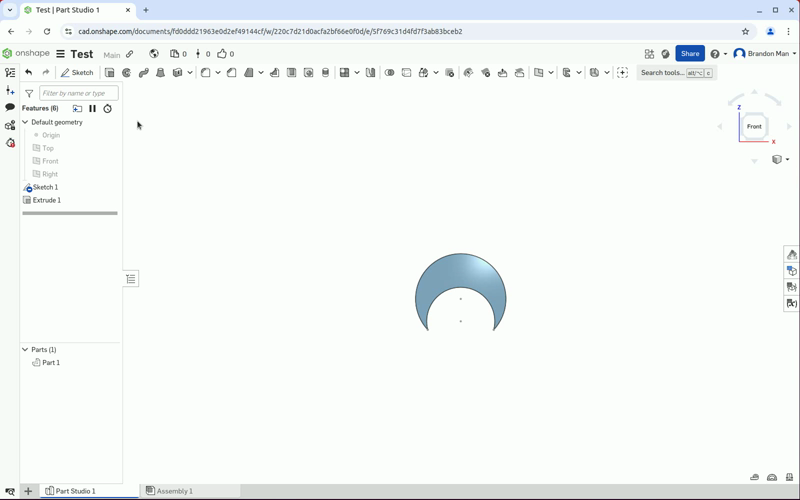
key(shift+h)
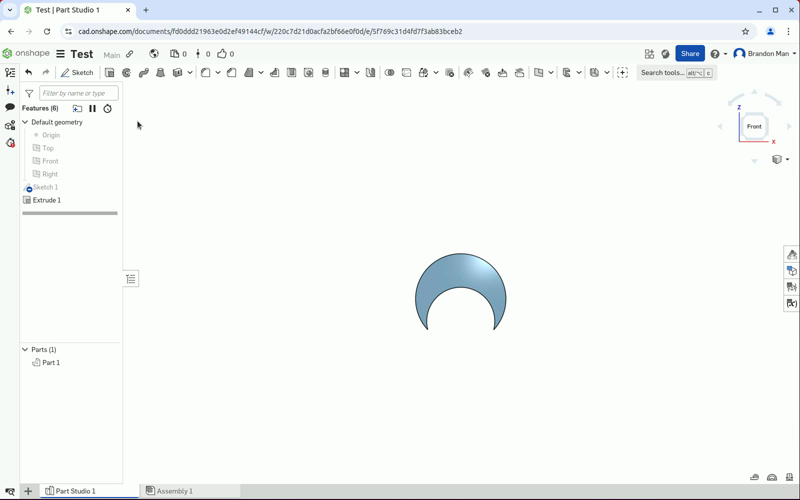
mouse_move(73, 189)
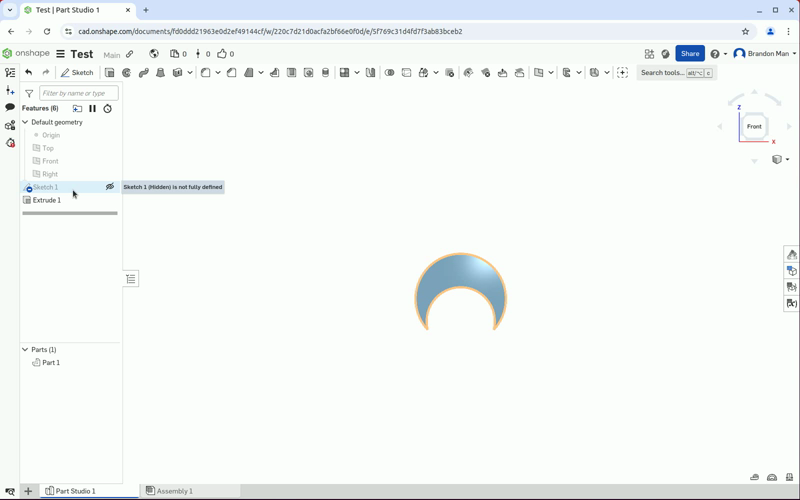
click(73, 189)
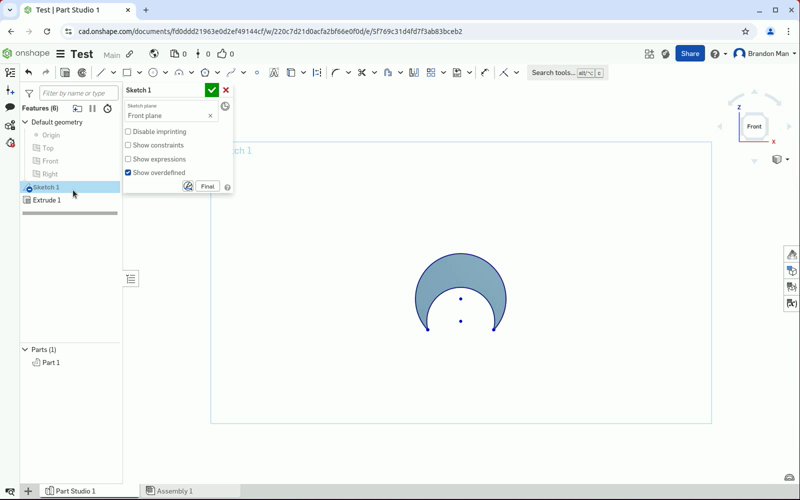
mouse_move(229, 92)
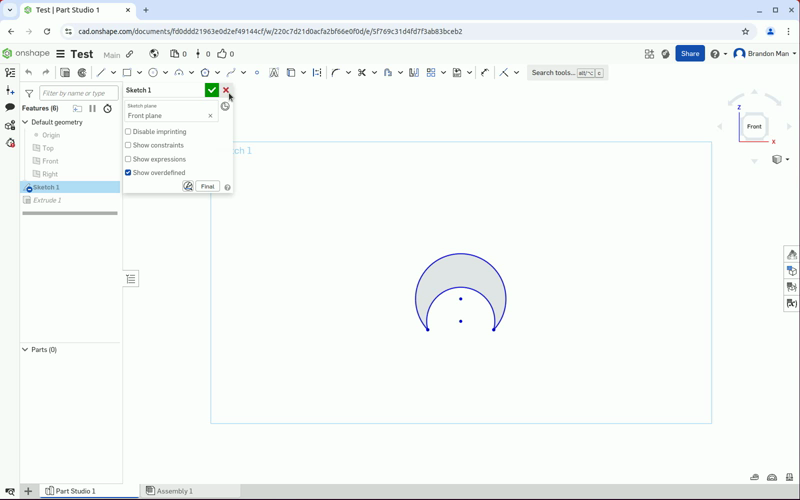
click(229, 92)
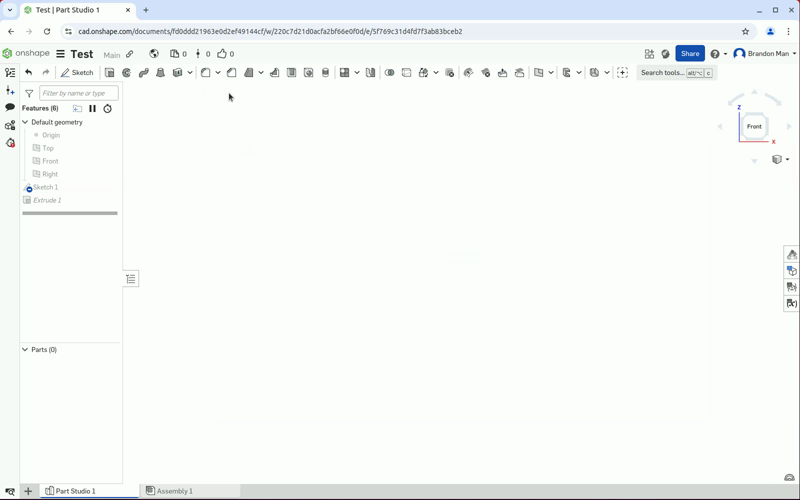
mouse_move(73, 352)
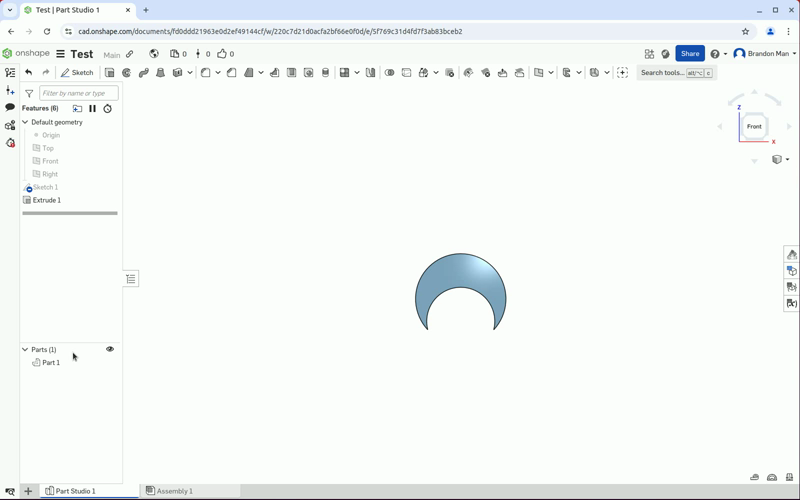
key(y)
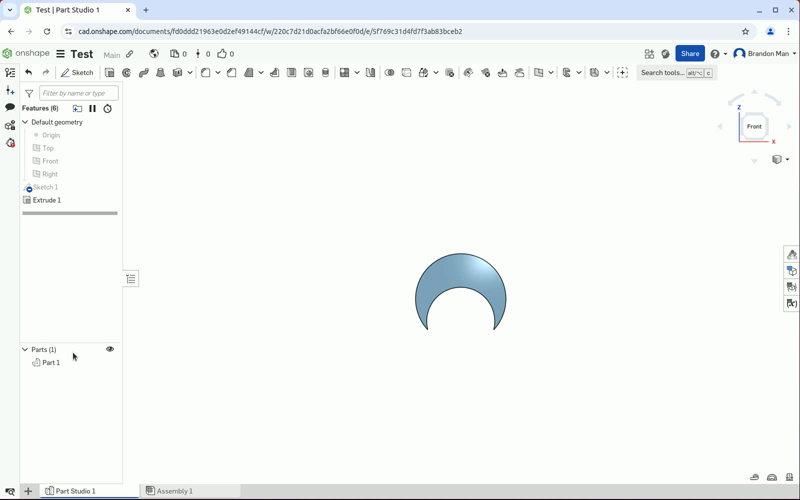
key(shift+p)
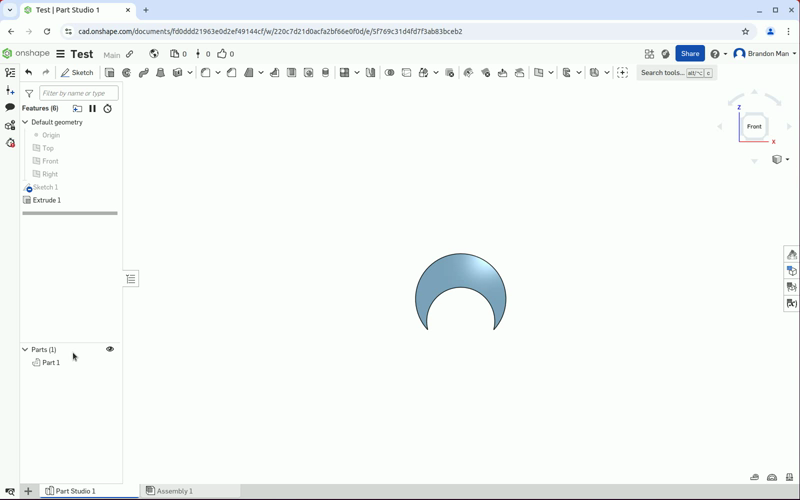
key(space)
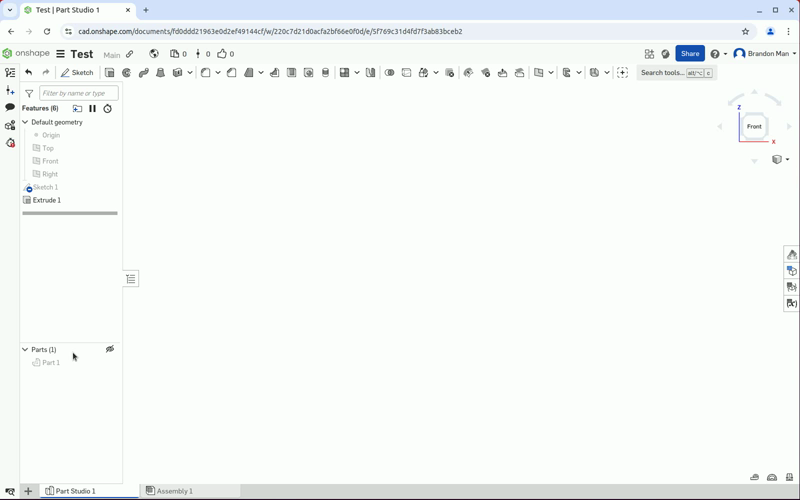
key_down(shift)
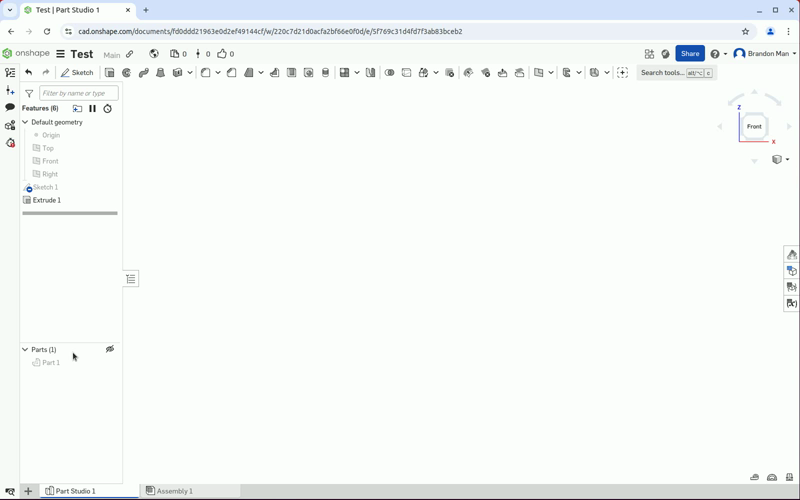
key(down)
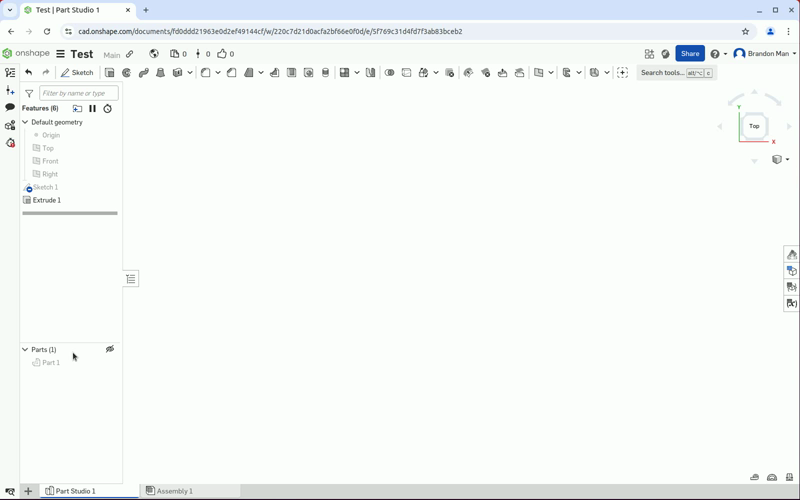
key_up(shift)
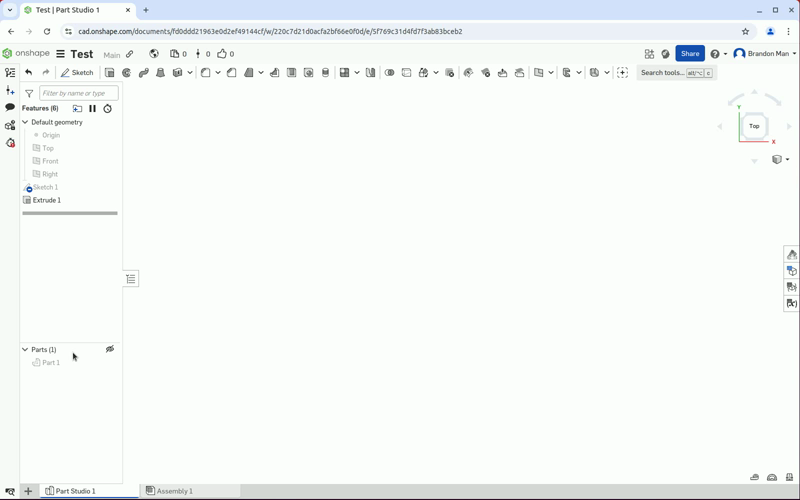
mouse_move(73, 352)
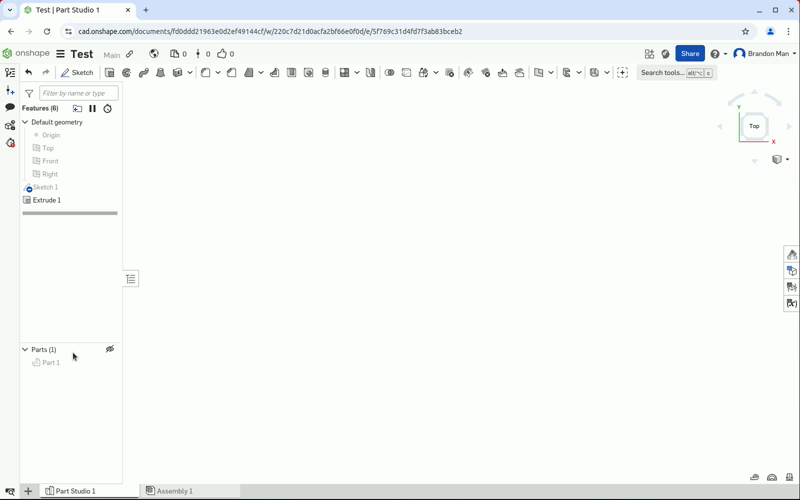
key(shift+y)
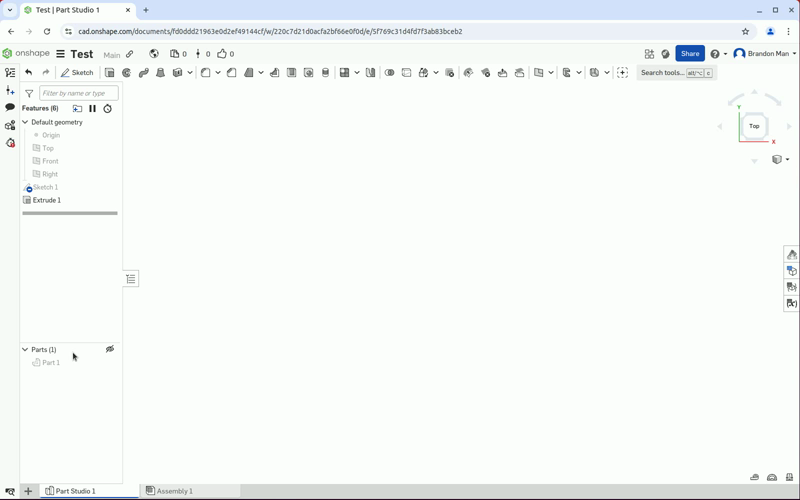
key(shift+s)
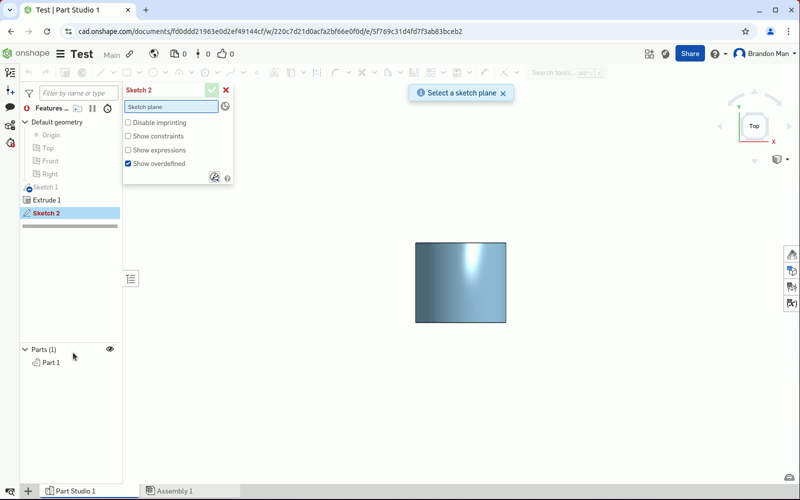
mouse_move(73, 150)
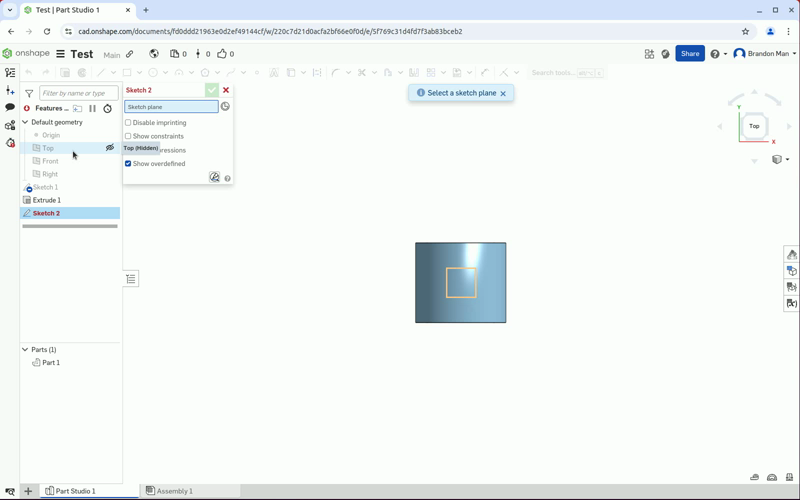
click(73, 150)
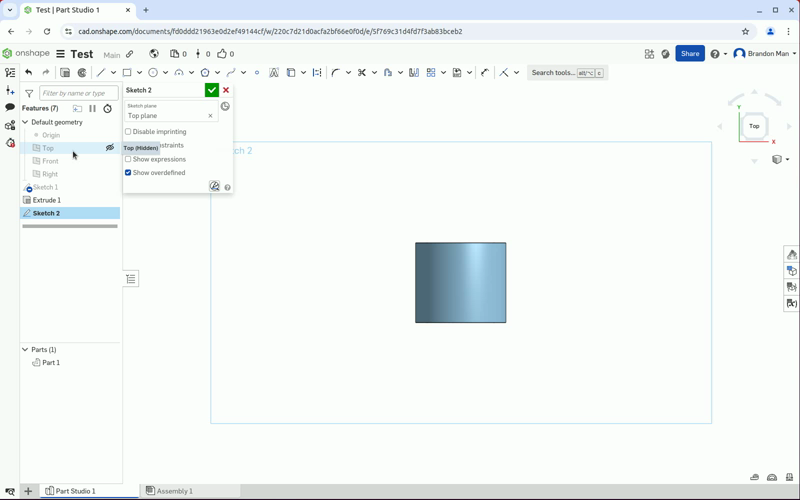
mouse_move(73, 352)
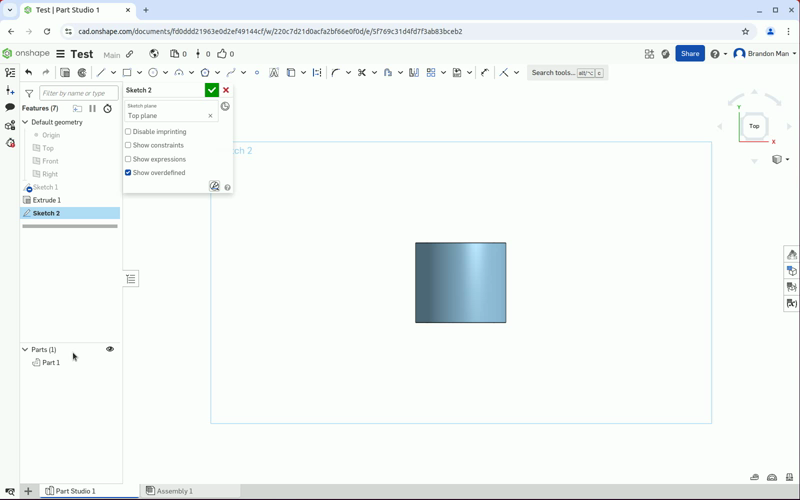
key(y)
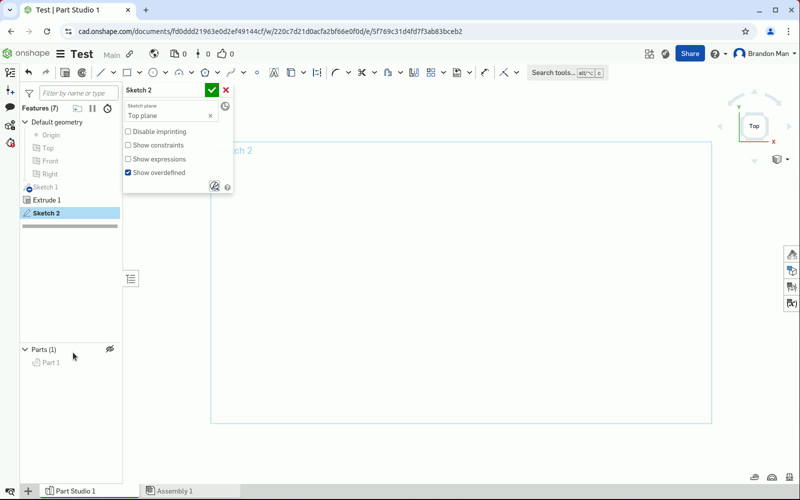
key(c)
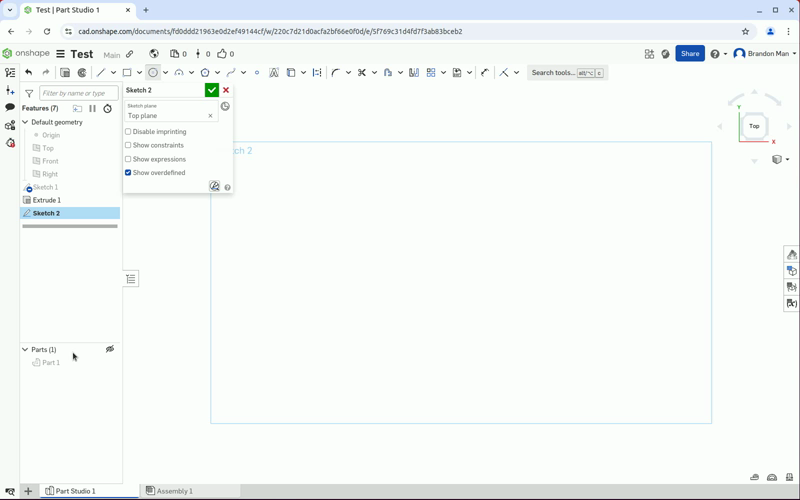
key_down(shift)
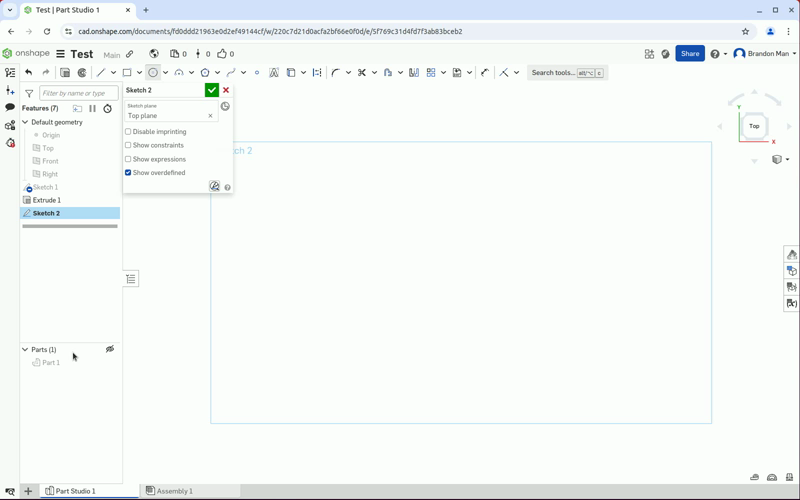
mouse_move(461, 282)
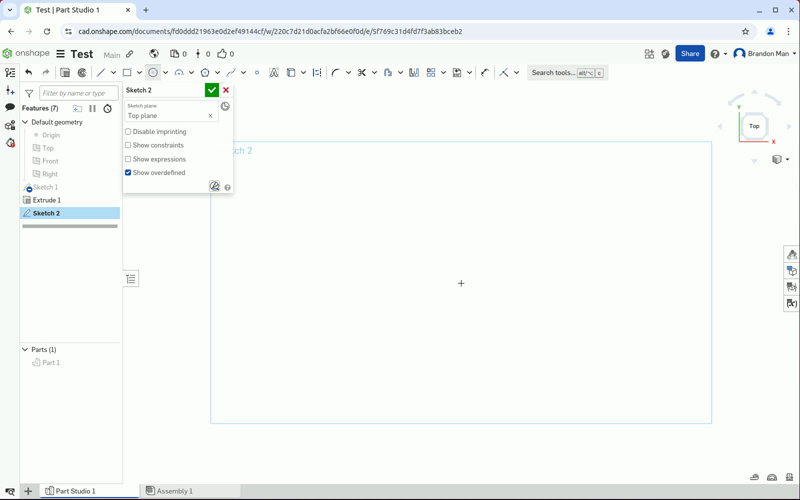
click(461, 282)
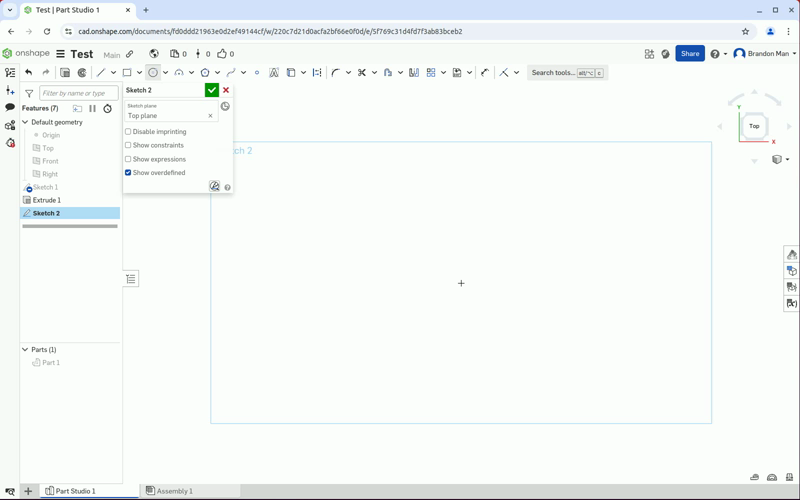
key_up(shift)
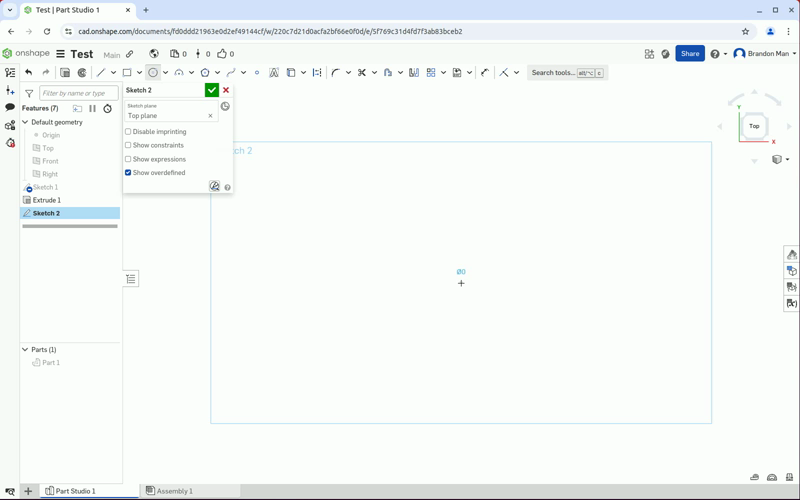
mouse_move(490, 282)
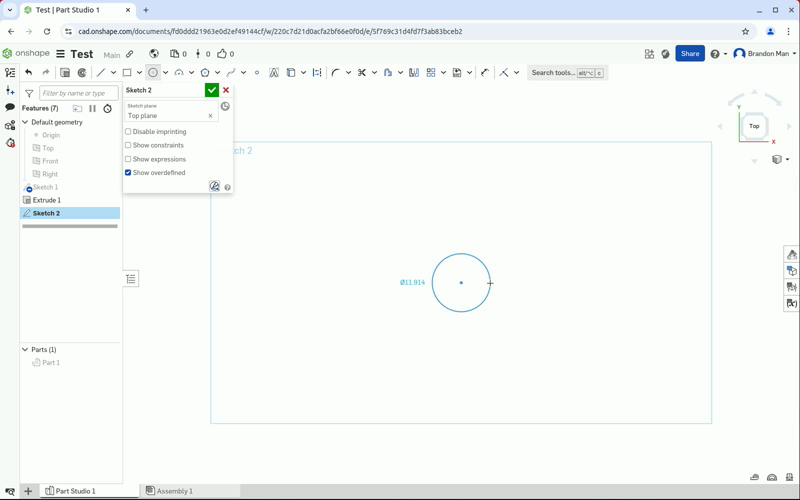
click(490, 282)
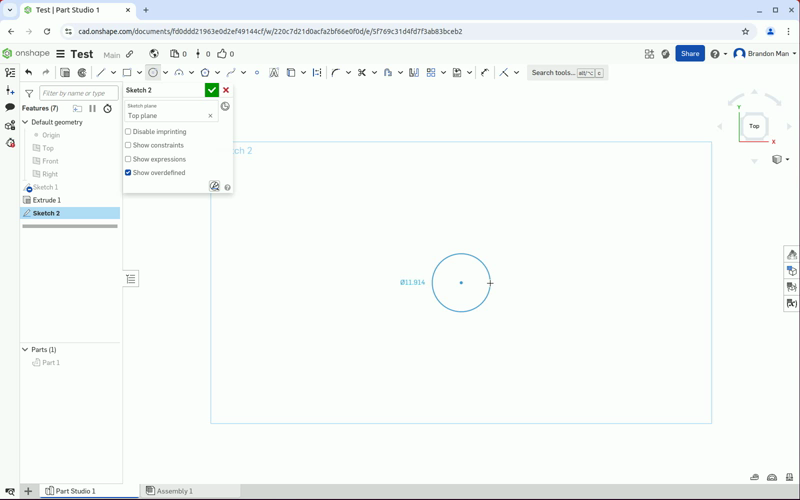
key(esc)
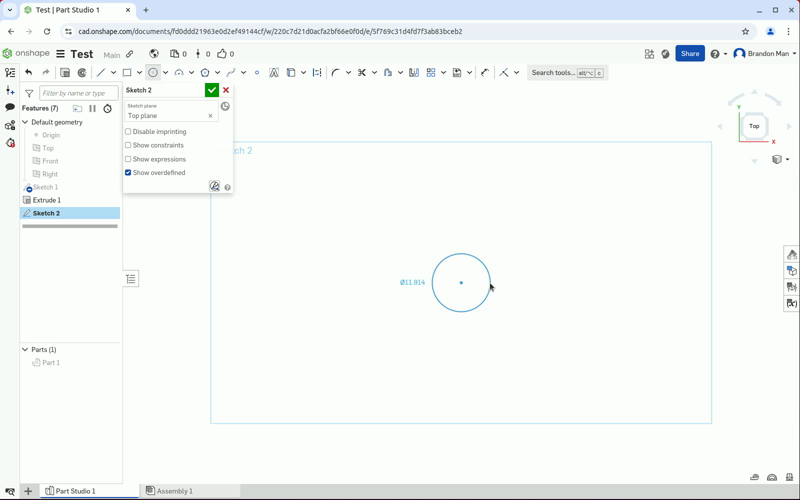
mouse_move(483, 289)
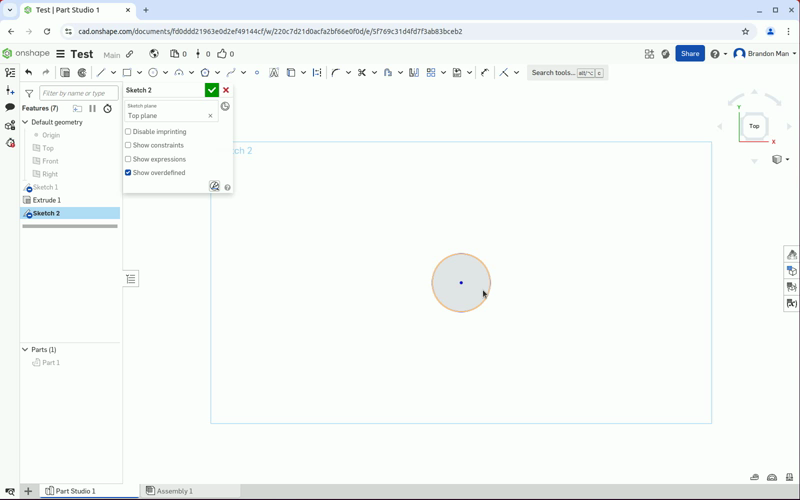
click(483, 289)
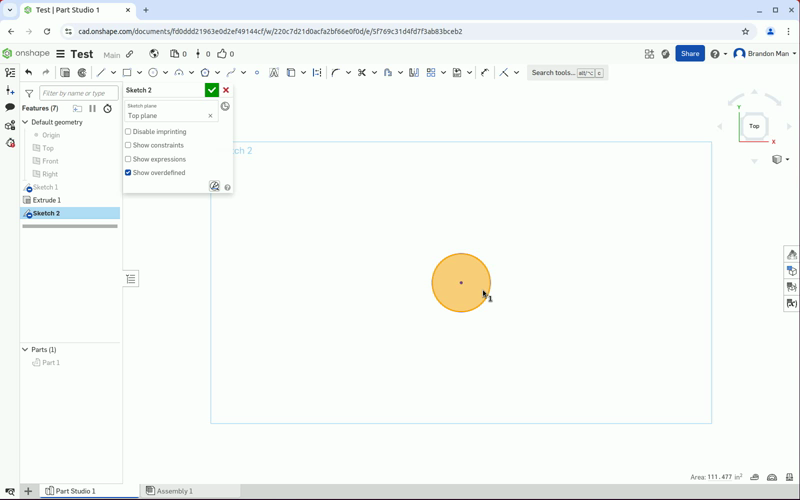
mouse_move(73, 352)
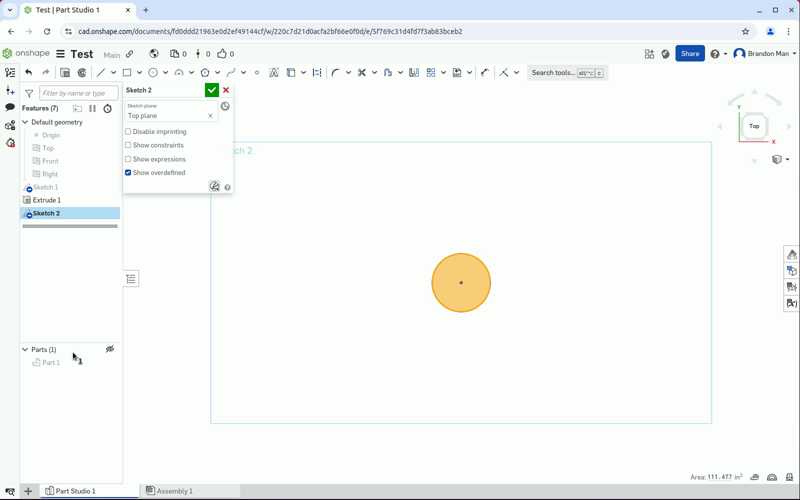
key(shift+y)
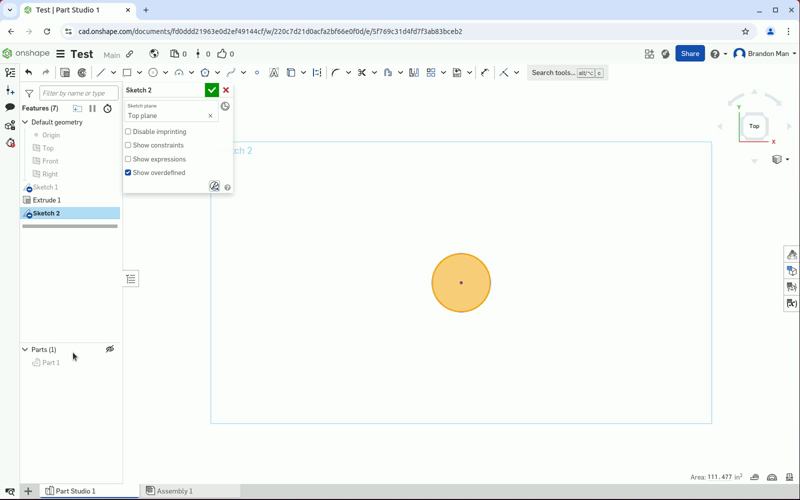
key(shift+e)
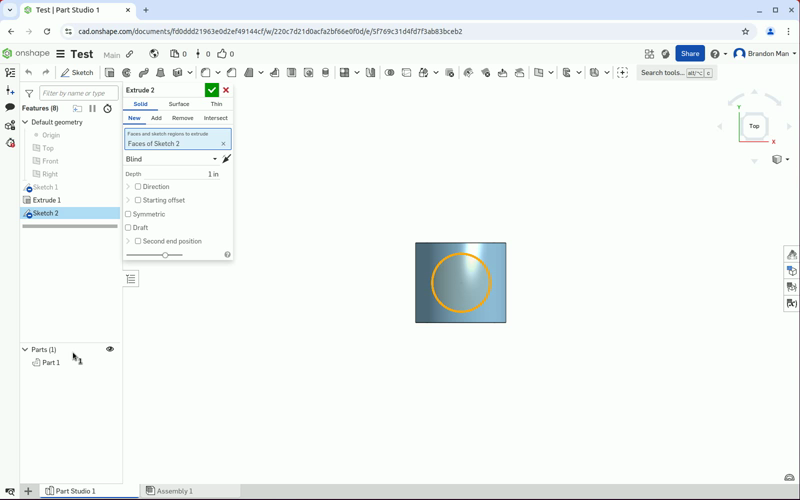
mouse_move(143, 106)
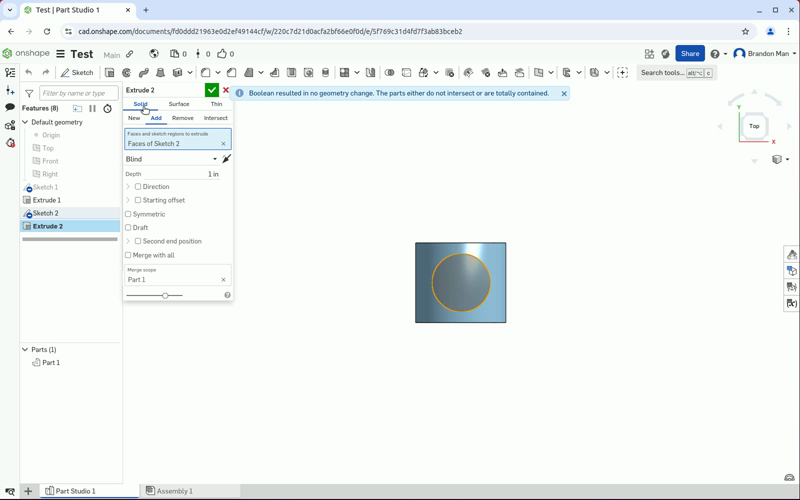
click(143, 106)
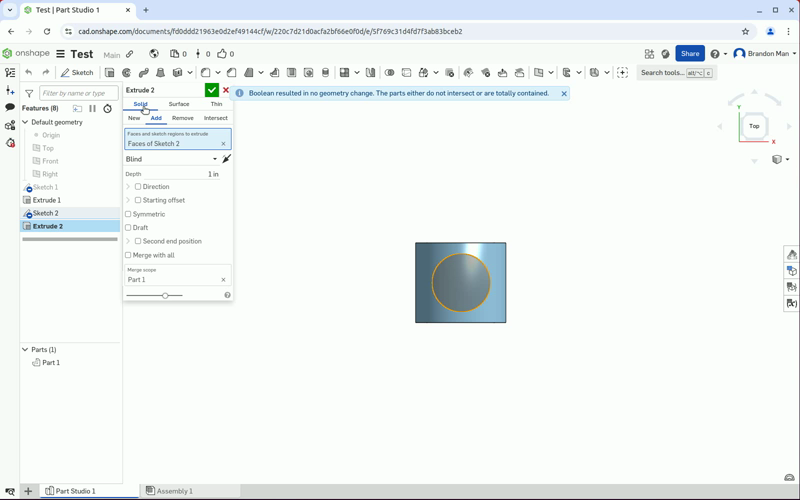
mouse_move(137, 120)
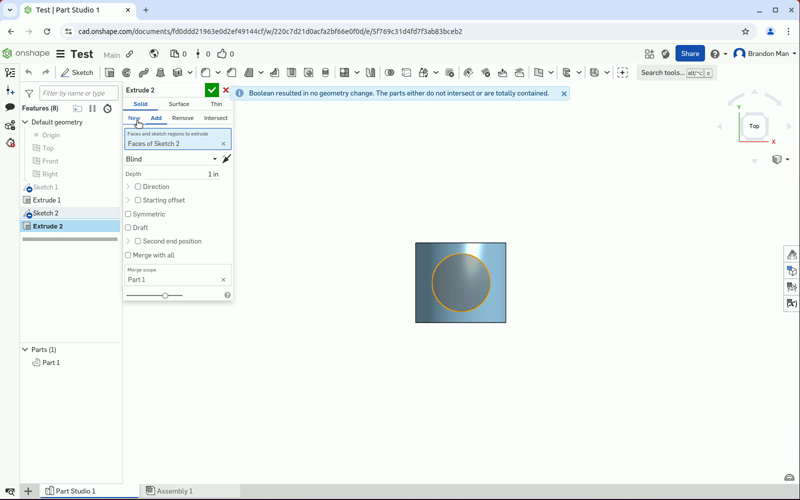
click(137, 120)
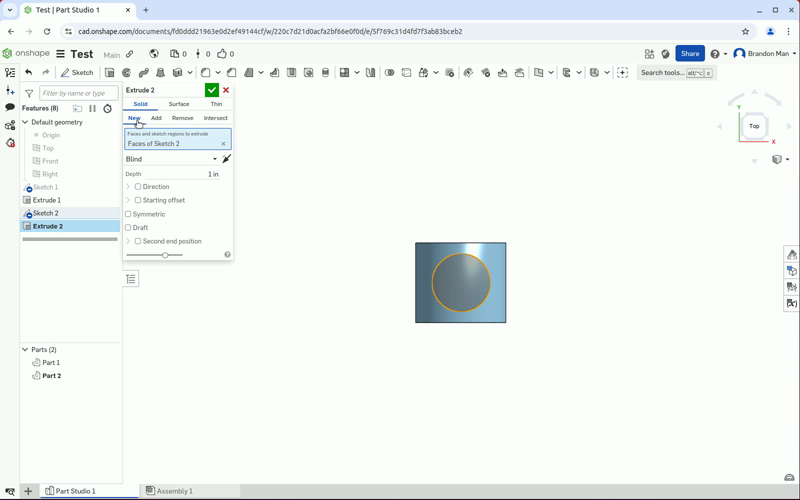
key(tab, 4)
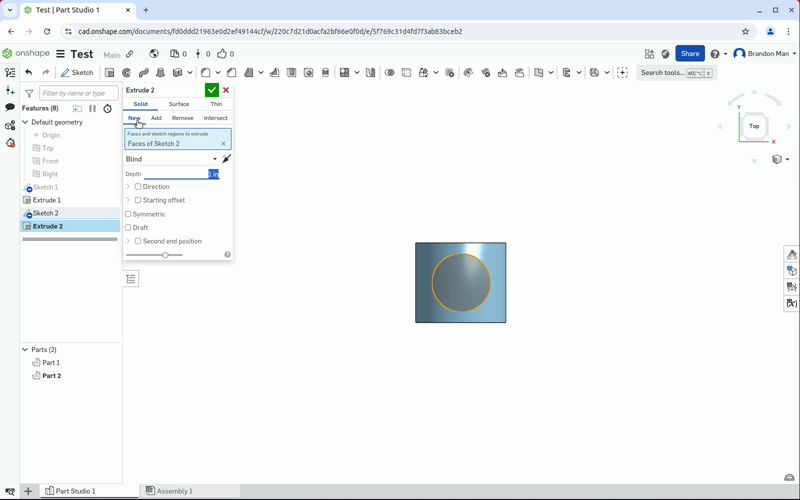
text(23.108)
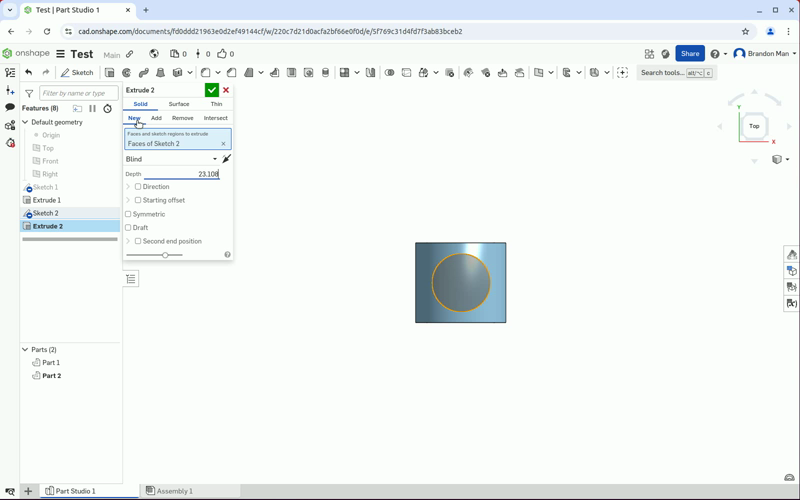
key(enter)
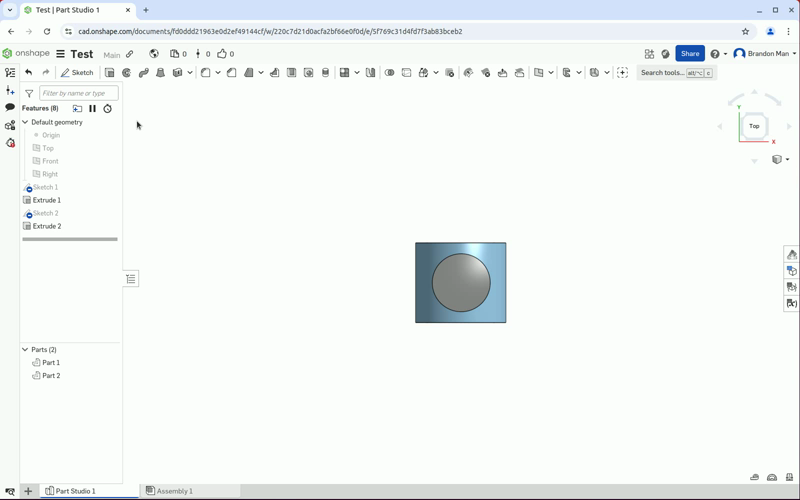
key(shift+h)
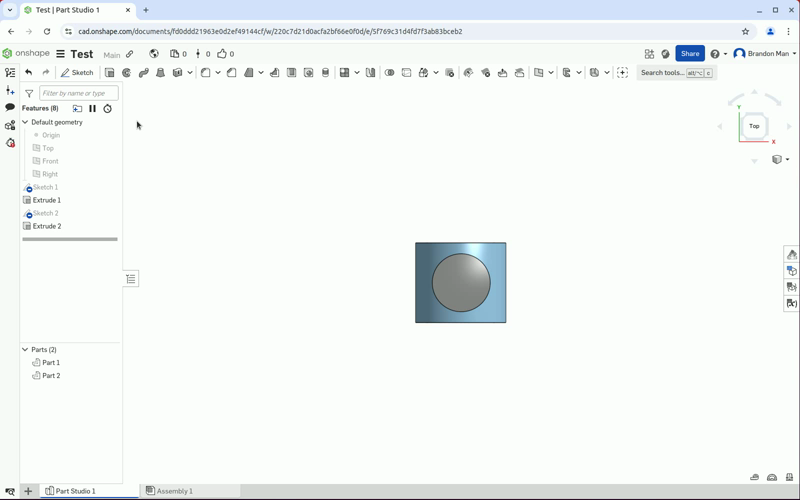
key(shift+h)
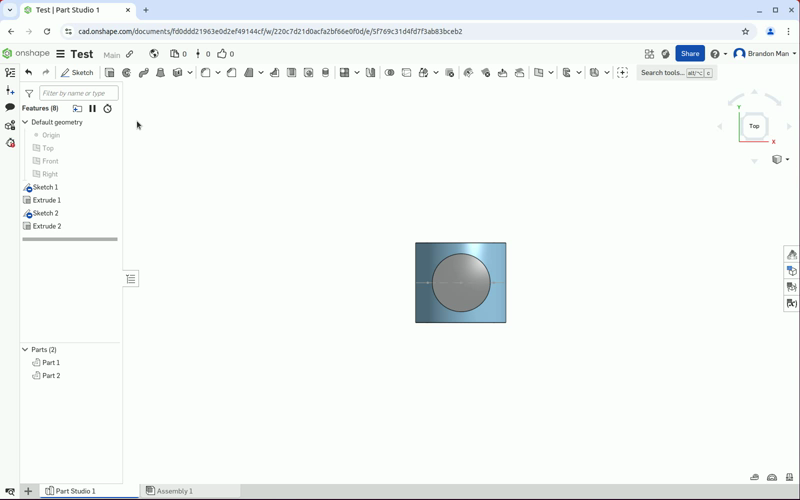
key(shift+7)
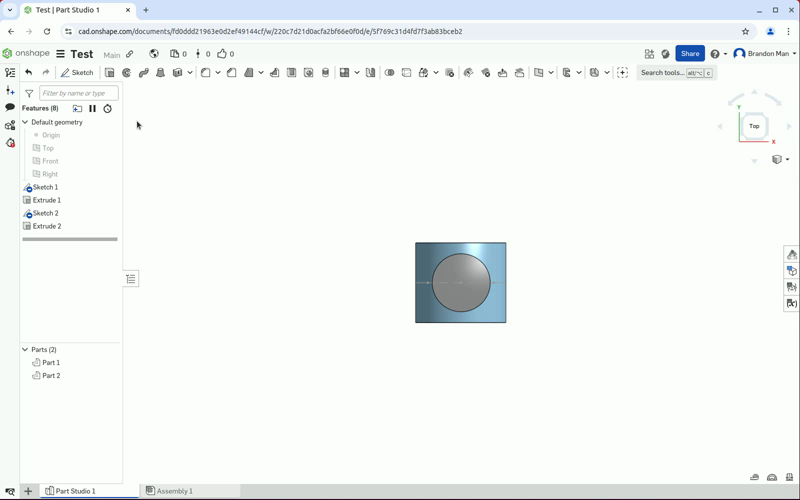
key(up, 3)
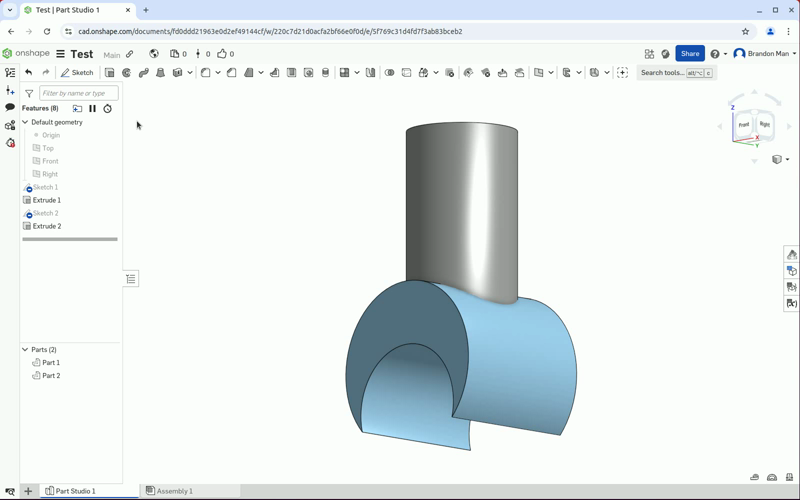
key(left, 3)
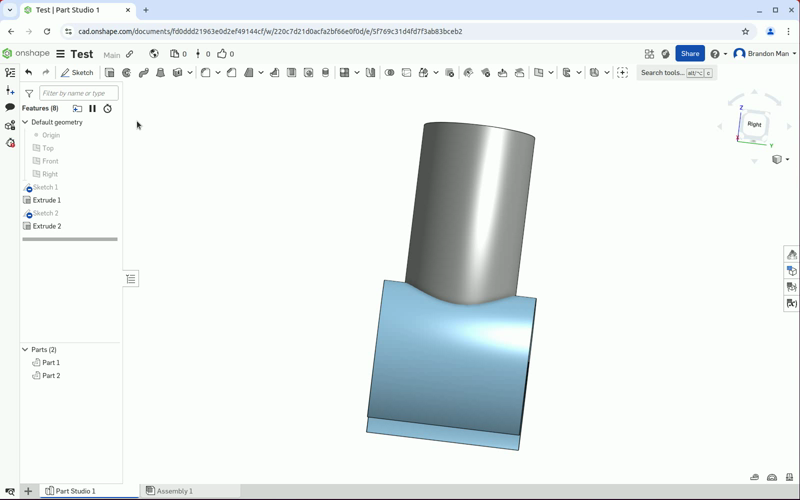
key(right, 3)
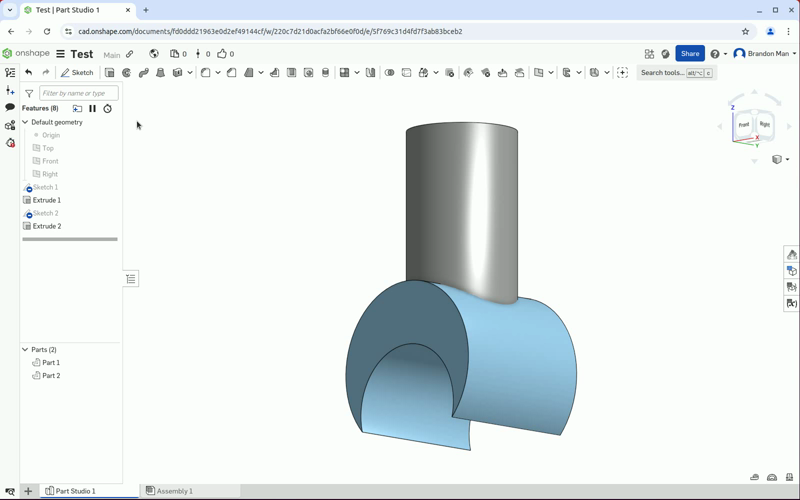
key(down, 3)
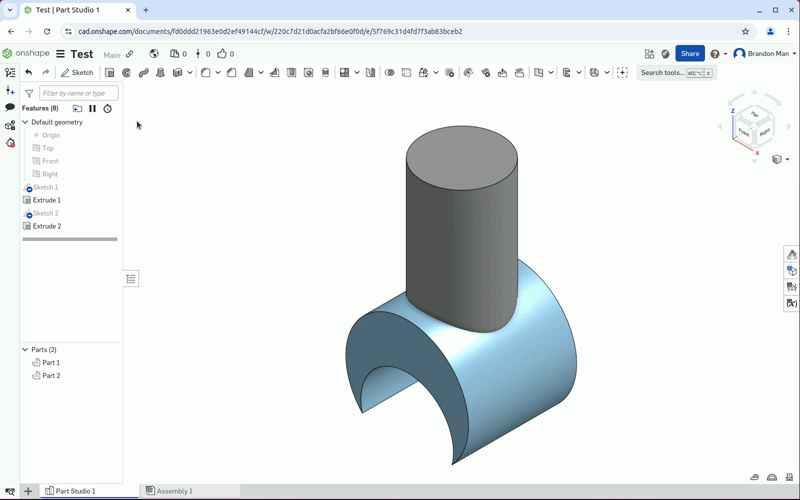
mouse_move(73, 189)
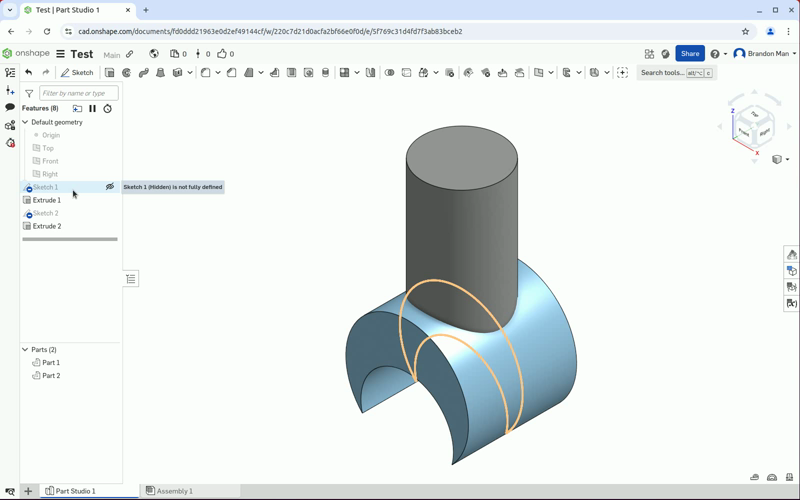
click(73, 189)